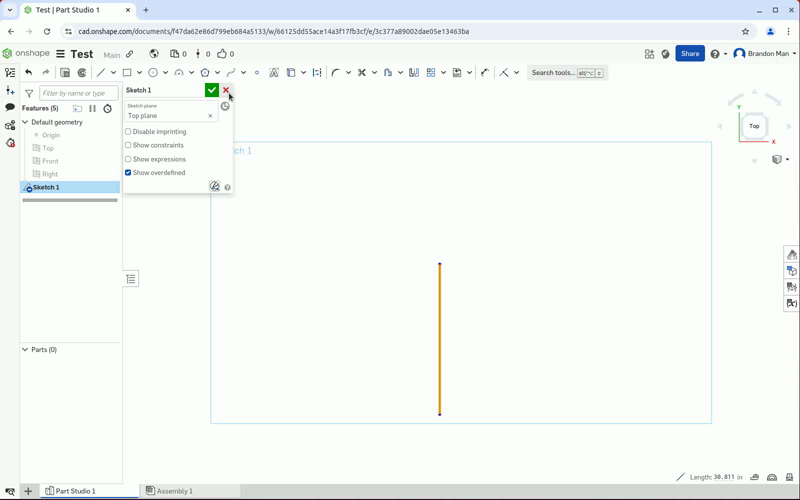
key(shift+h)
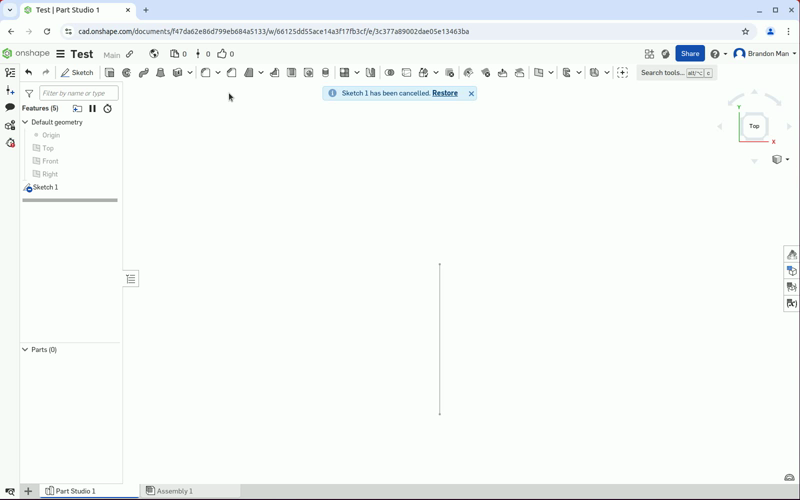
mouse_move(73, 352)
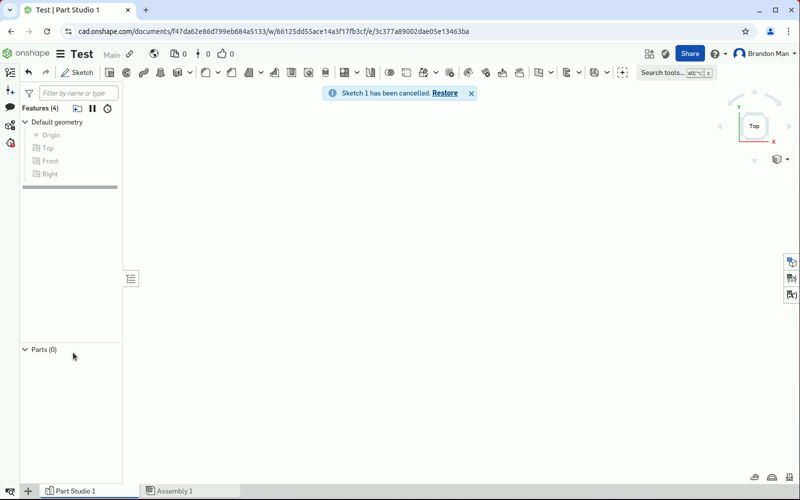
key(y)
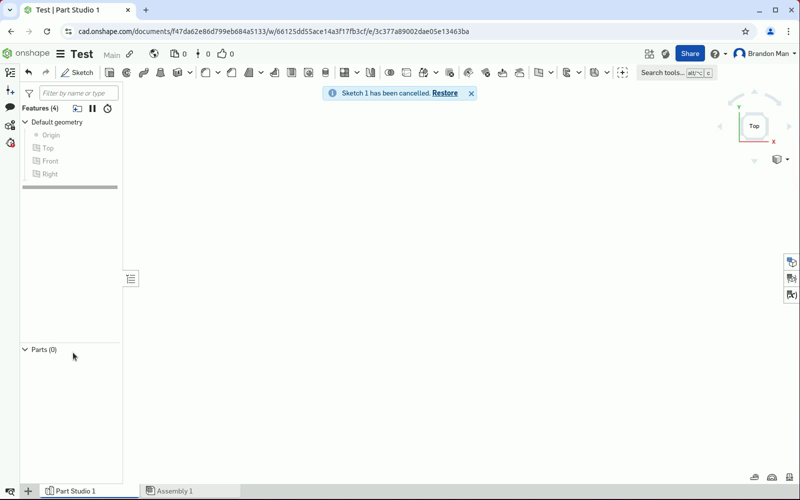
key(shift+p)
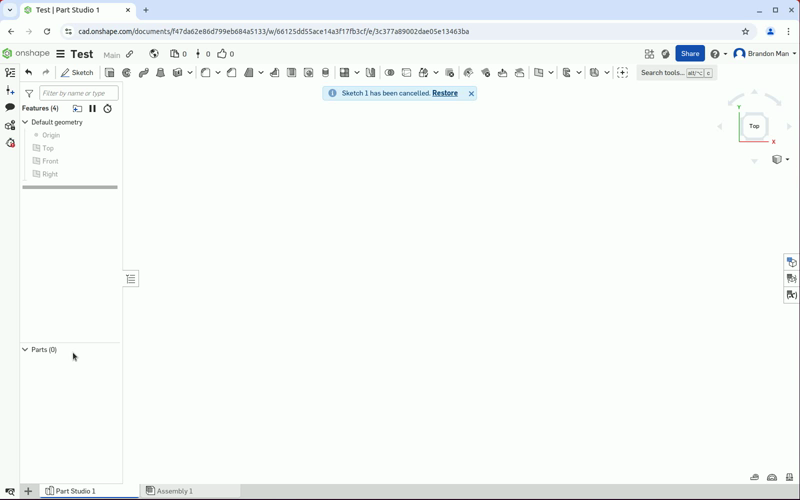
key(space)
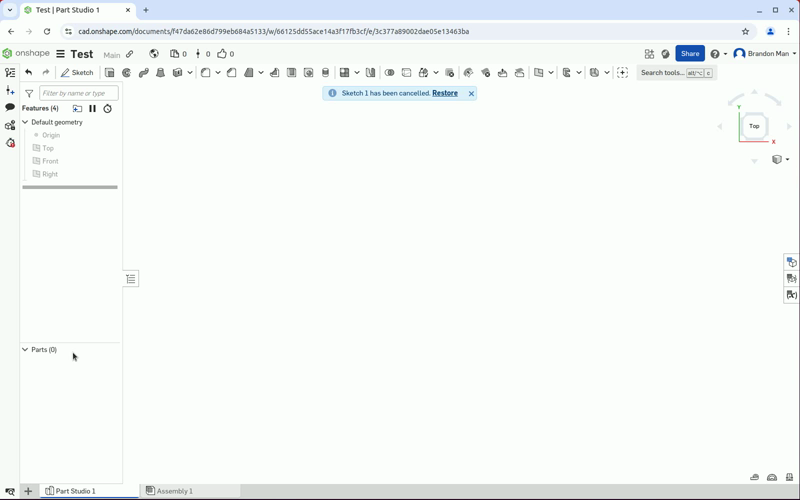
key_down(shift)
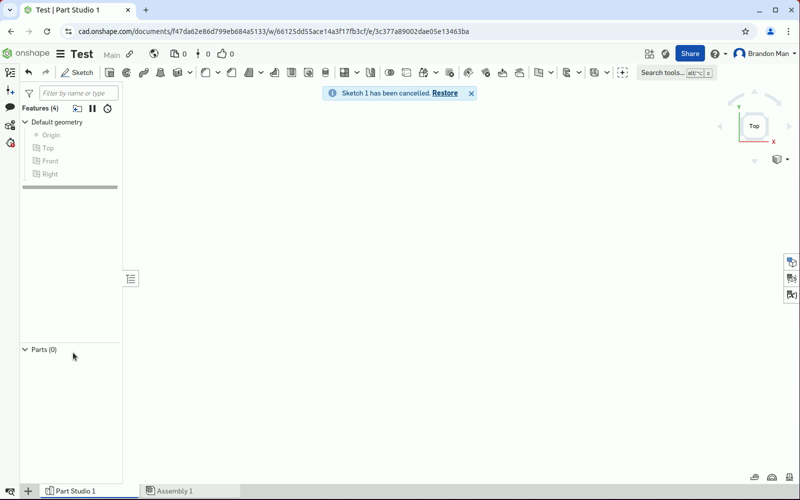
key(up)
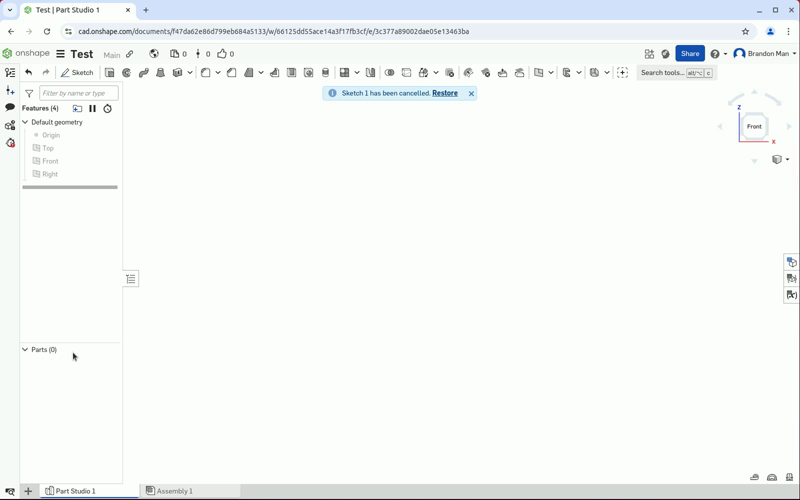
key_up(shift)
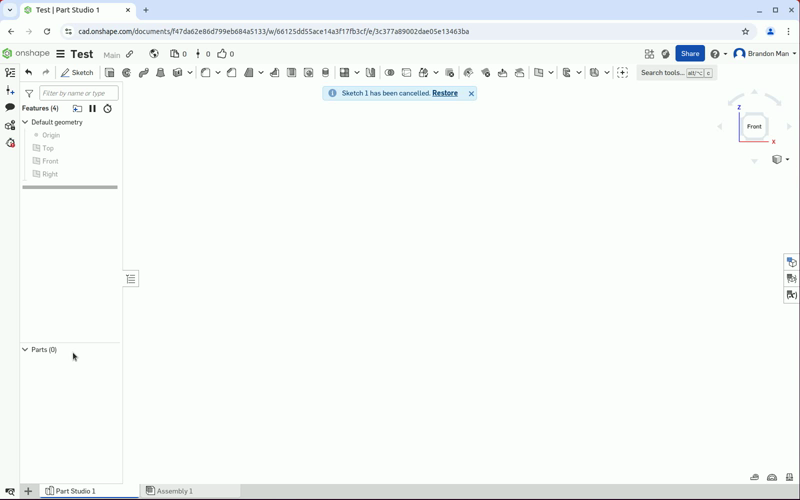
mouse_move(73, 352)
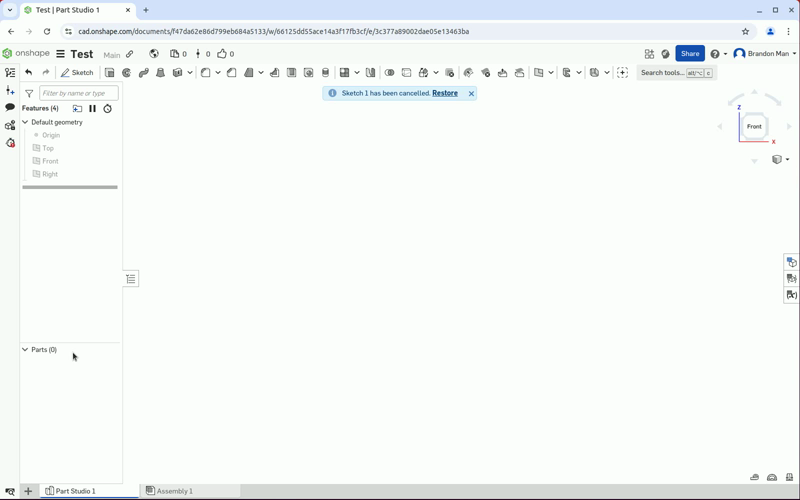
key(shift+y)
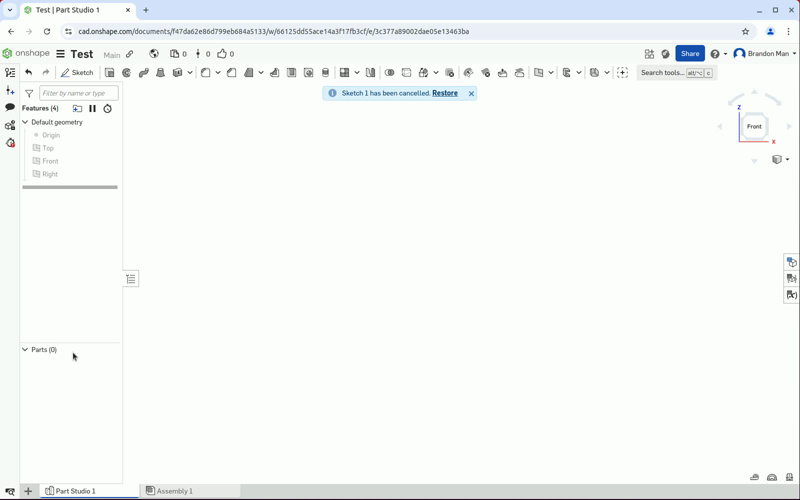
key(shift+s)
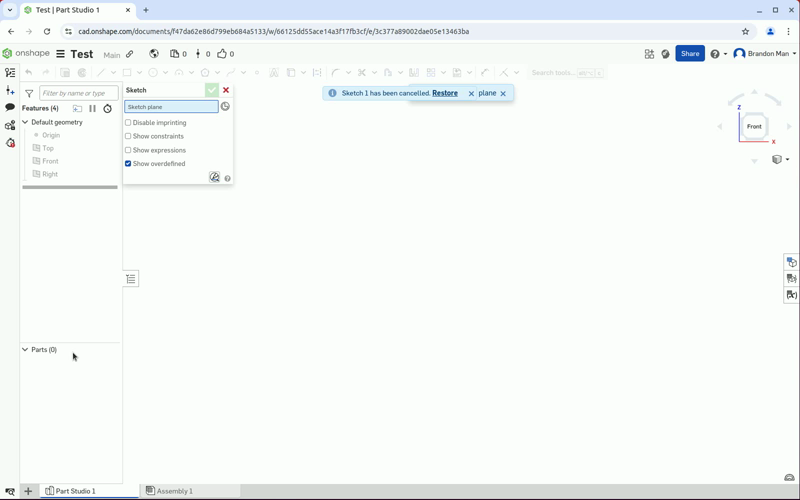
mouse_move(73, 163)
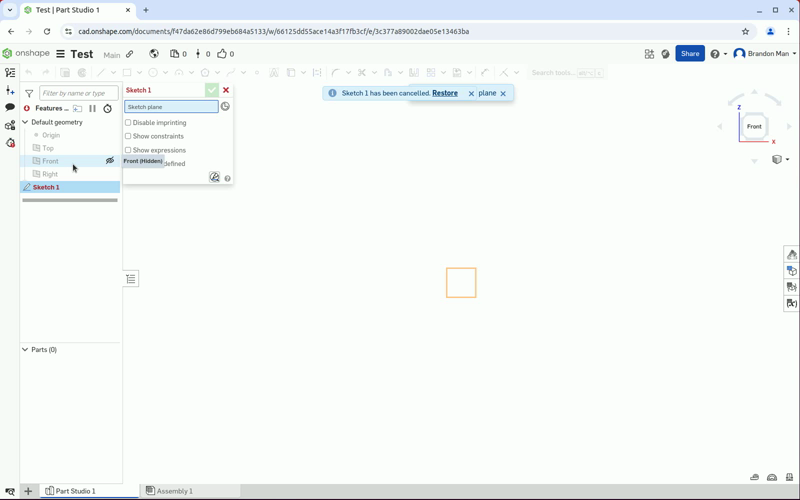
click(73, 163)
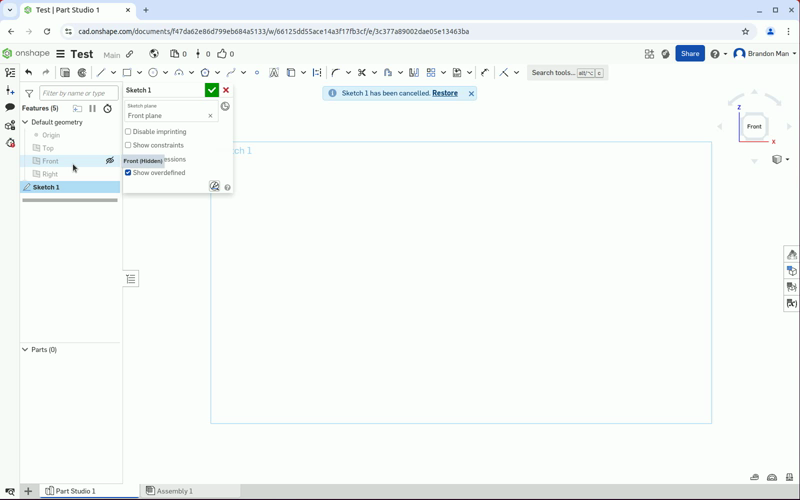
mouse_move(73, 352)
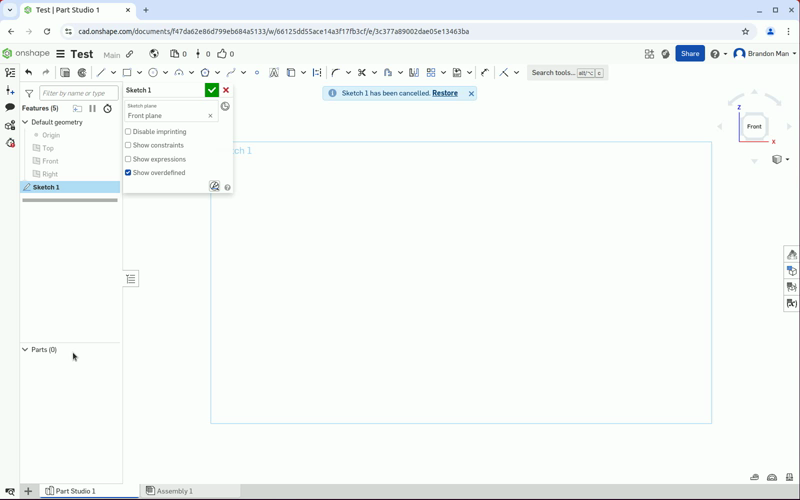
key(y)
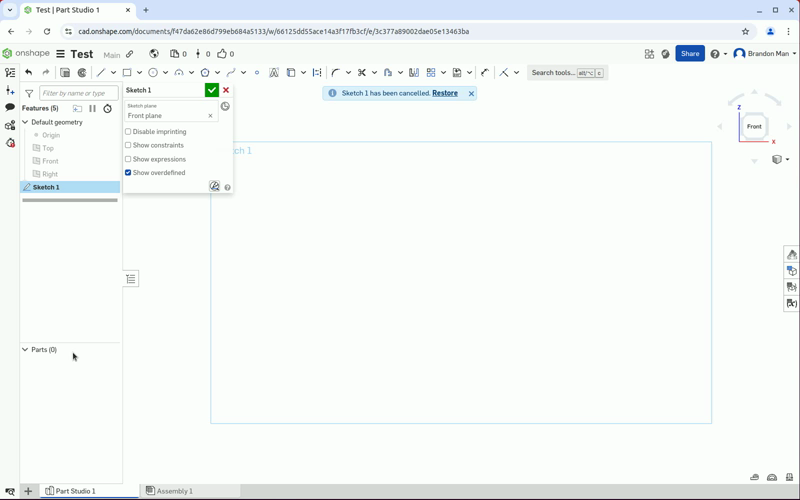
key(l)
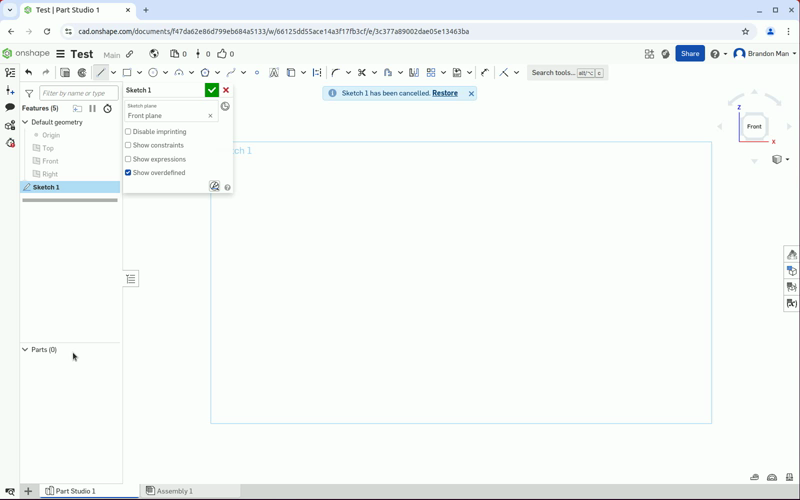
key_down(shift)
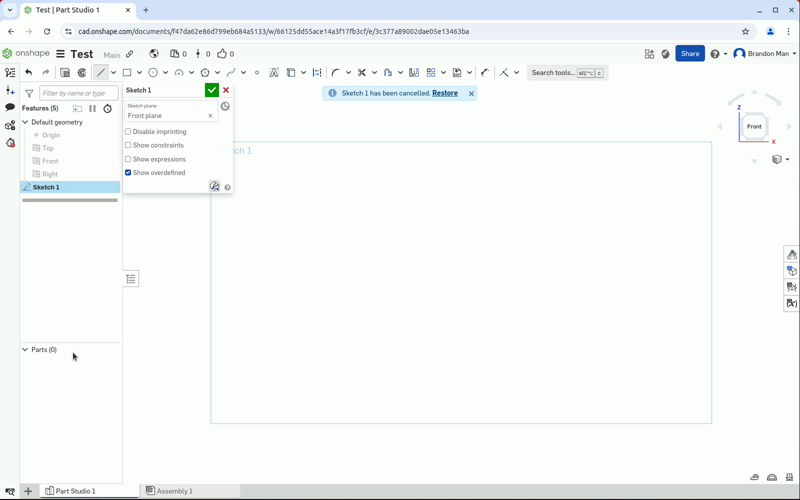
mouse_move(460, 282)
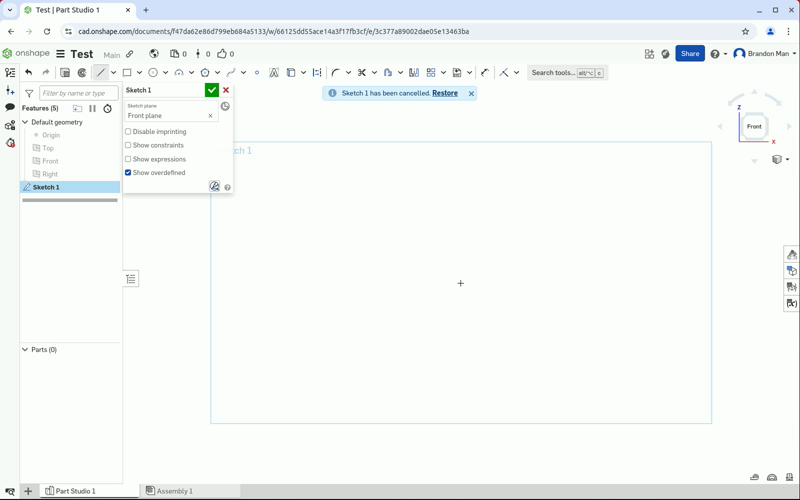
click(460, 282)
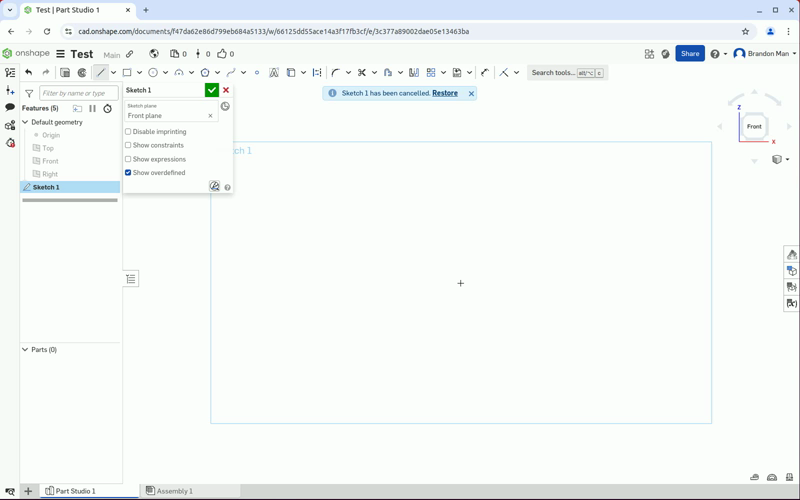
key_up(shift)
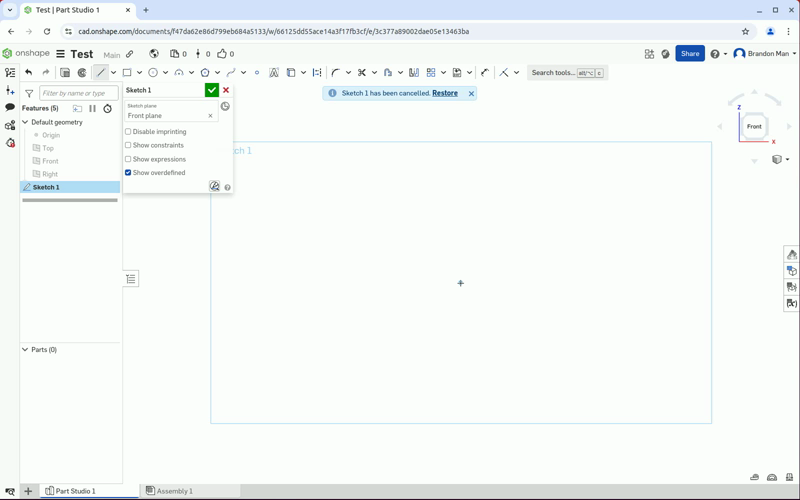
key_down(shift)
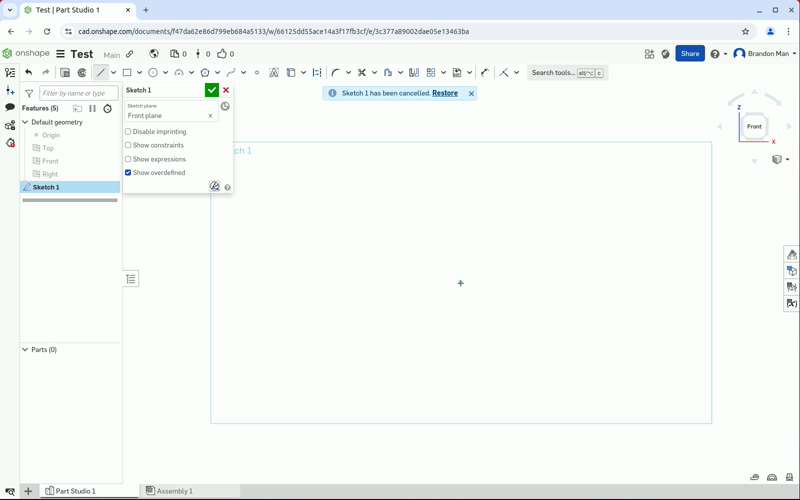
mouse_move(573, 282)
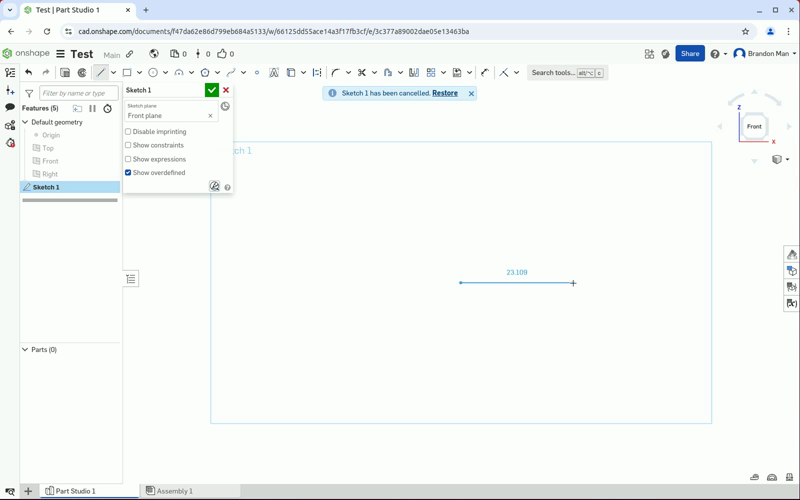
click(573, 282)
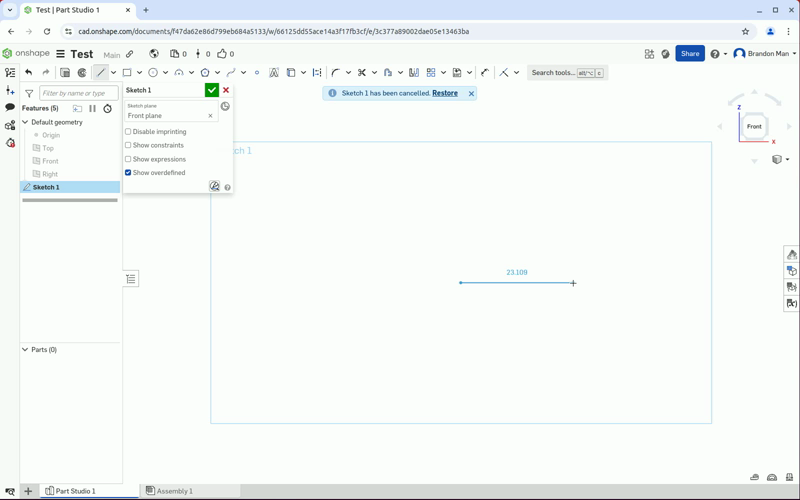
key_up(shift)
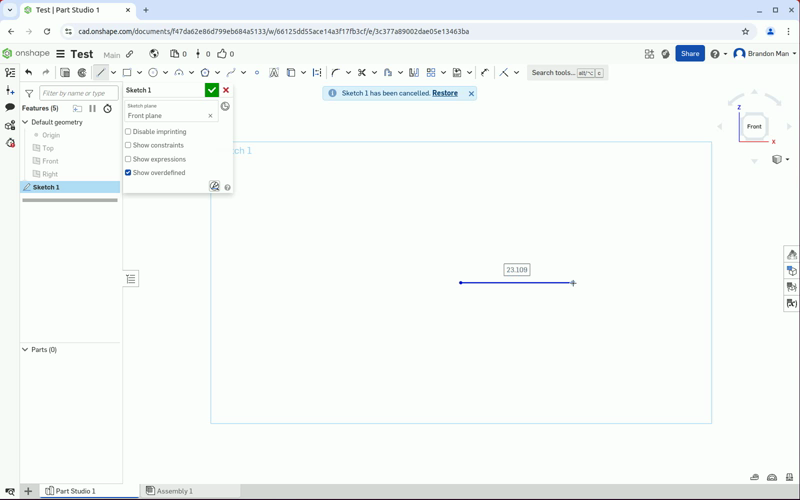
key_down(shift)
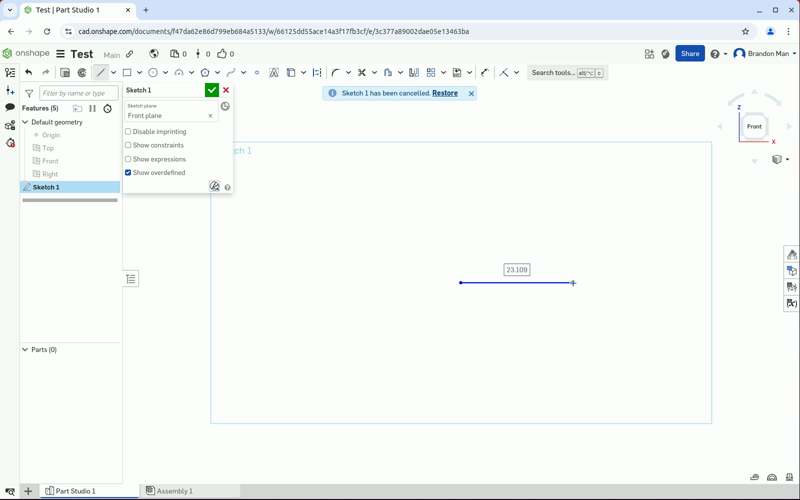
mouse_move(589, 282)
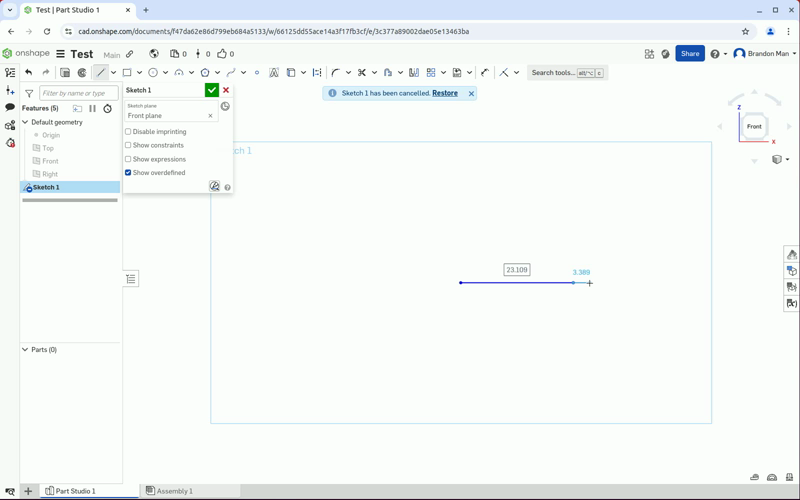
mouse_move(573, 259)
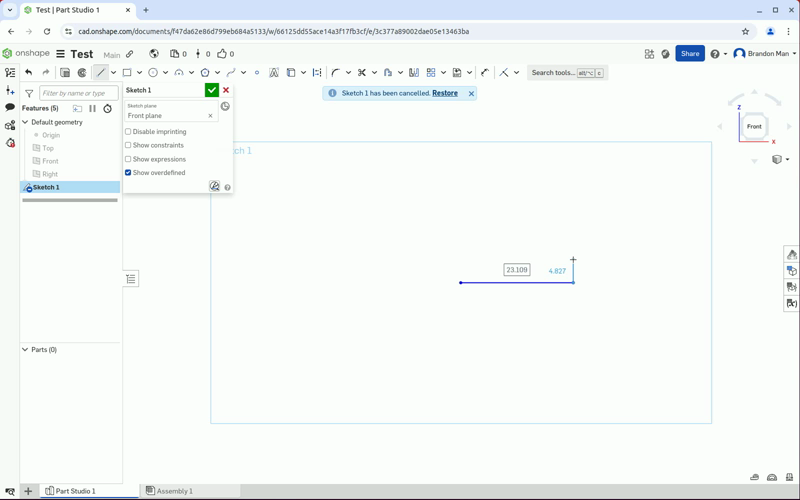
click(573, 259)
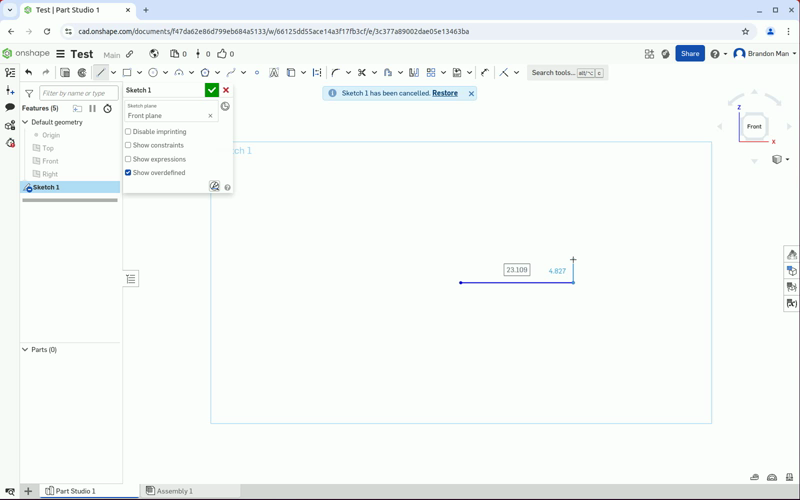
key_up(shift)
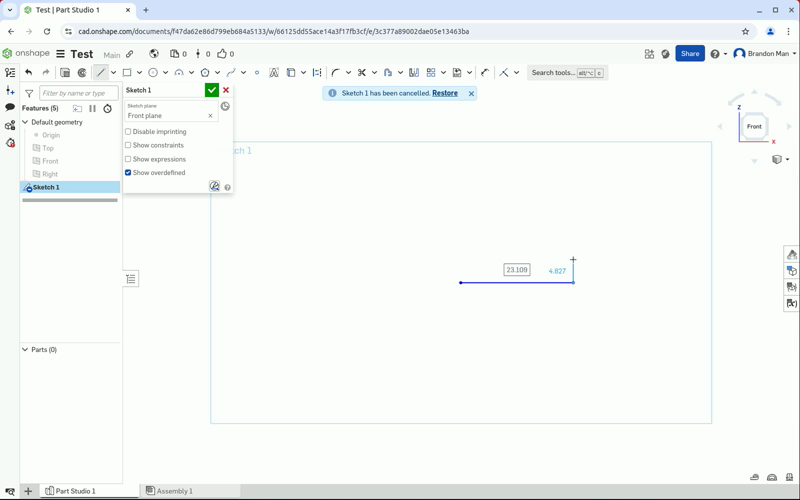
key_down(shift)
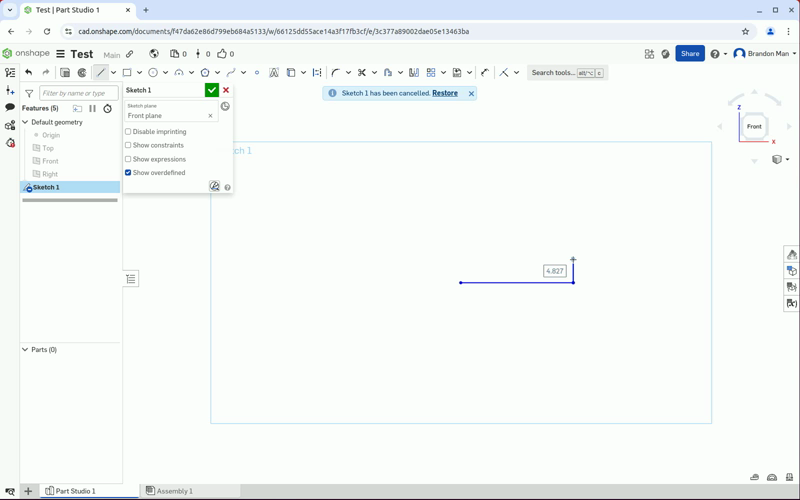
mouse_move(460, 259)
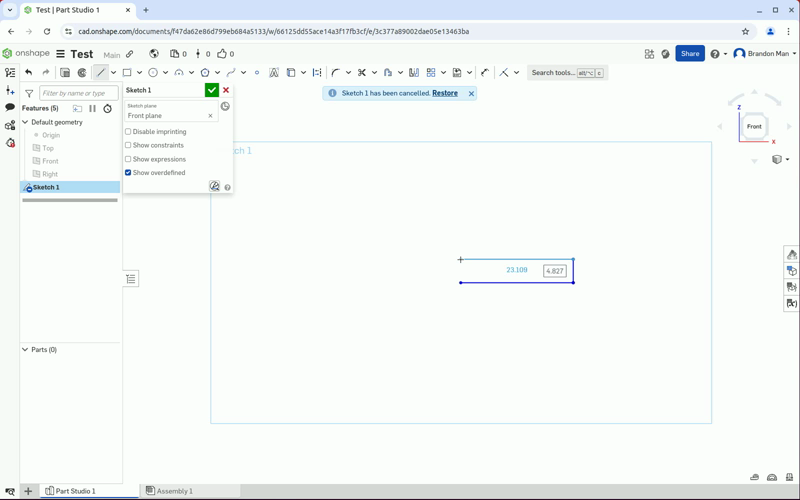
click(460, 259)
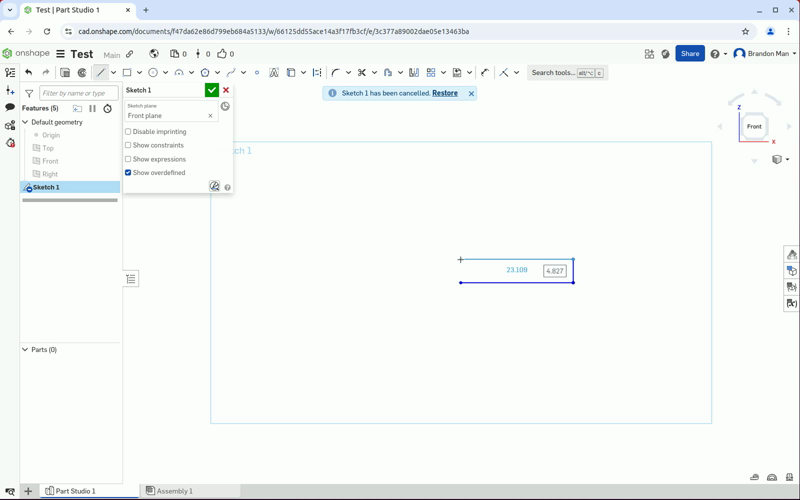
key_up(shift)
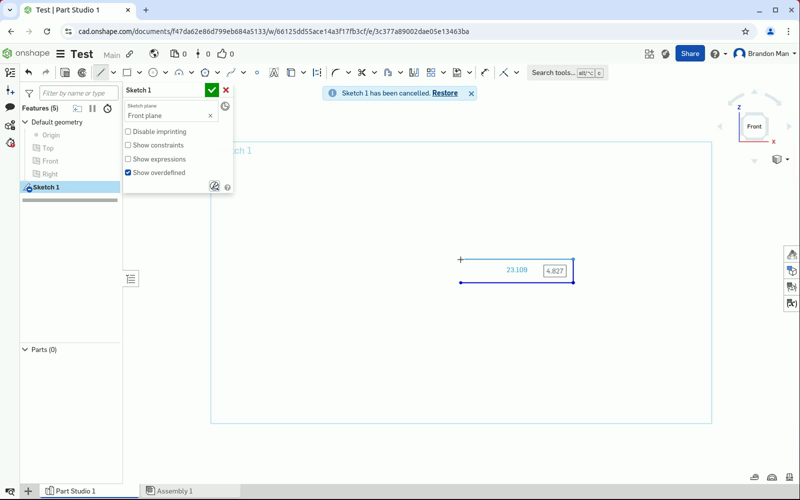
mouse_move(490, 259)
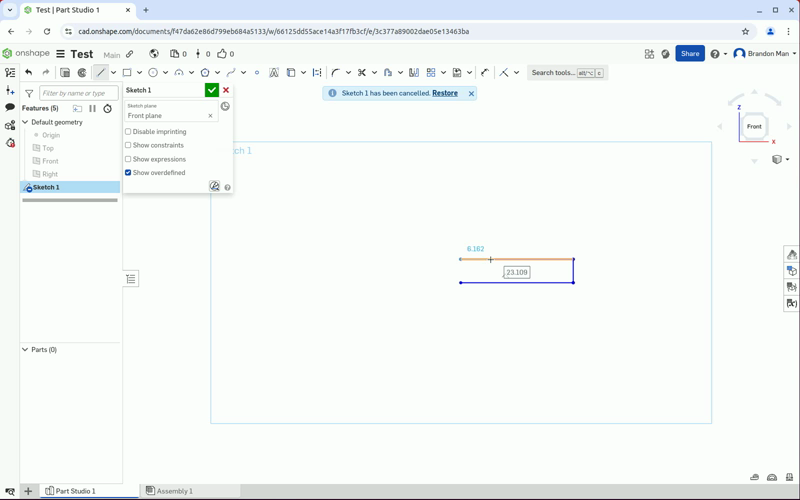
key_down(shift)
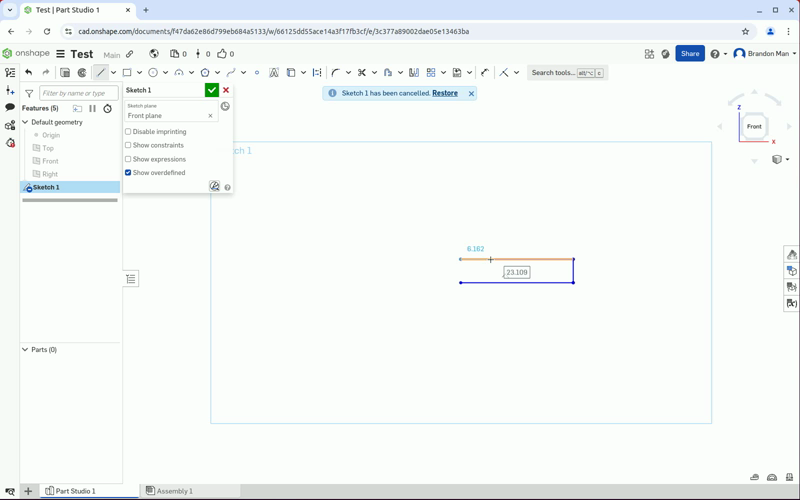
mouse_move(460, 282)
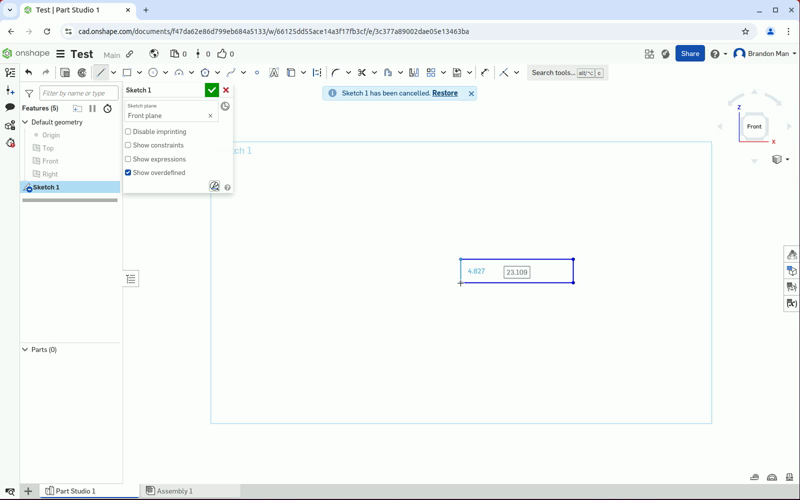
key_up(shift)
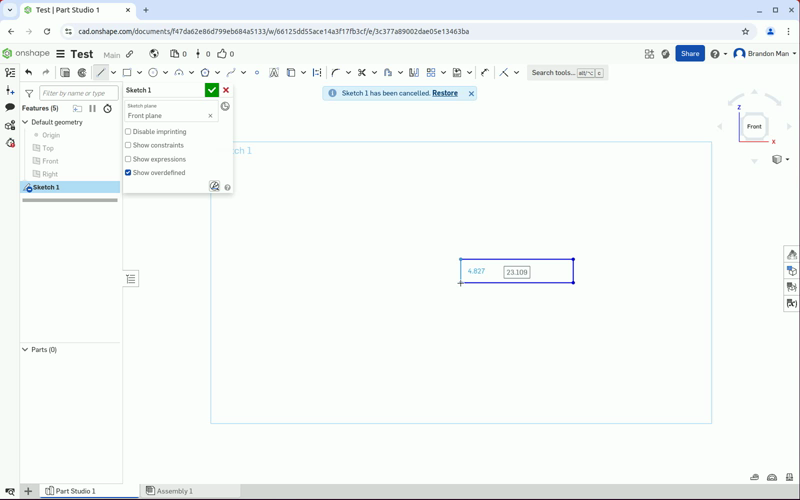
click(460, 282)
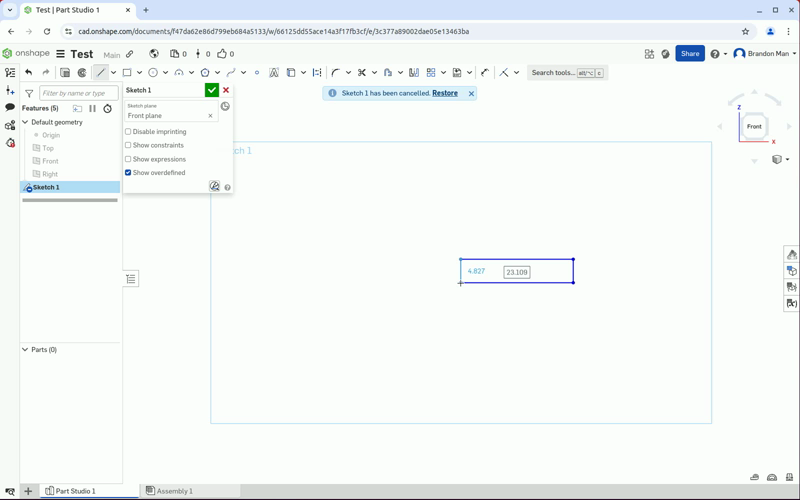
key(esc)
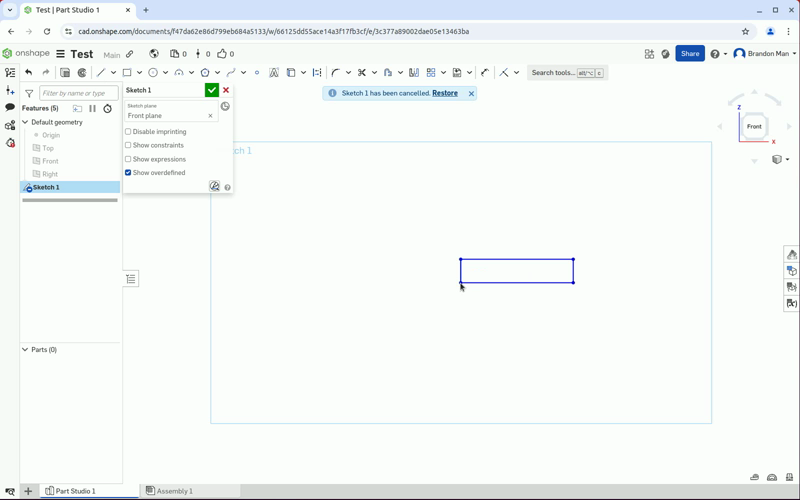
mouse_move(557, 270)
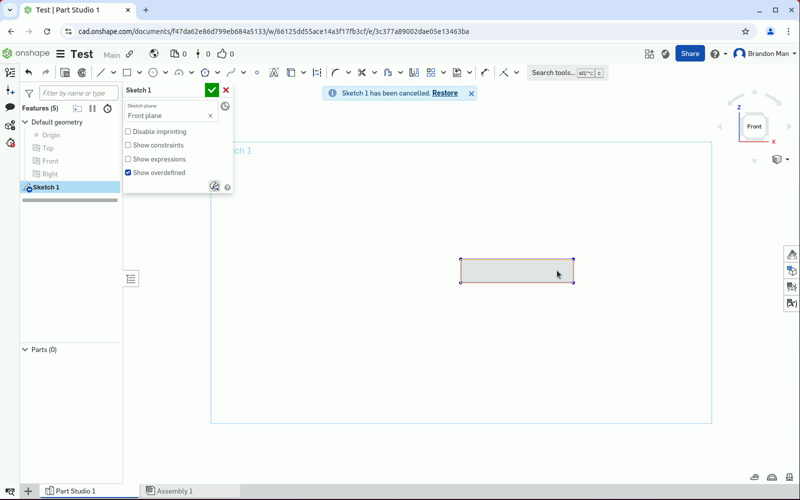
click(557, 270)
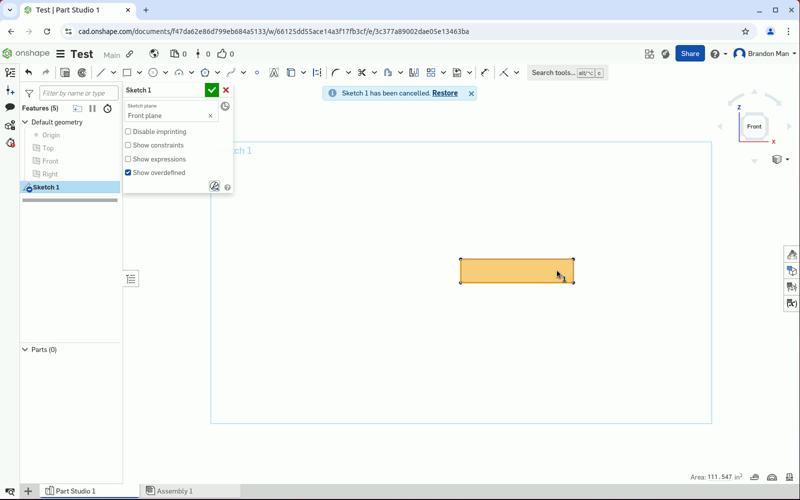
mouse_move(73, 352)
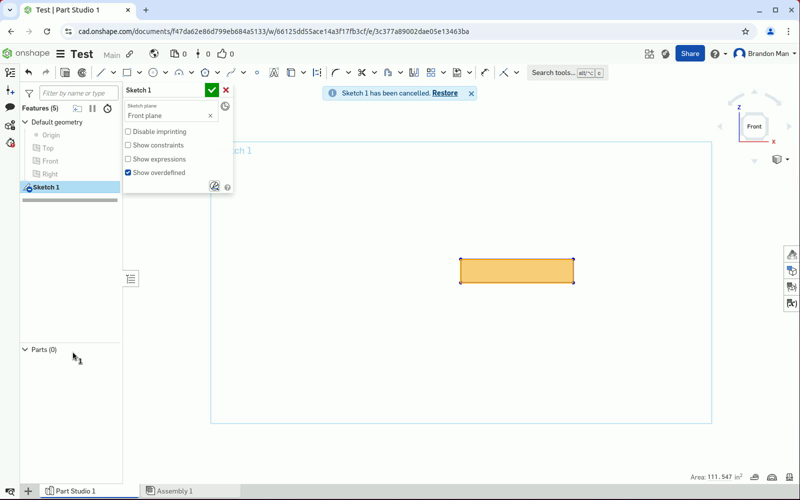
key(shift+y)
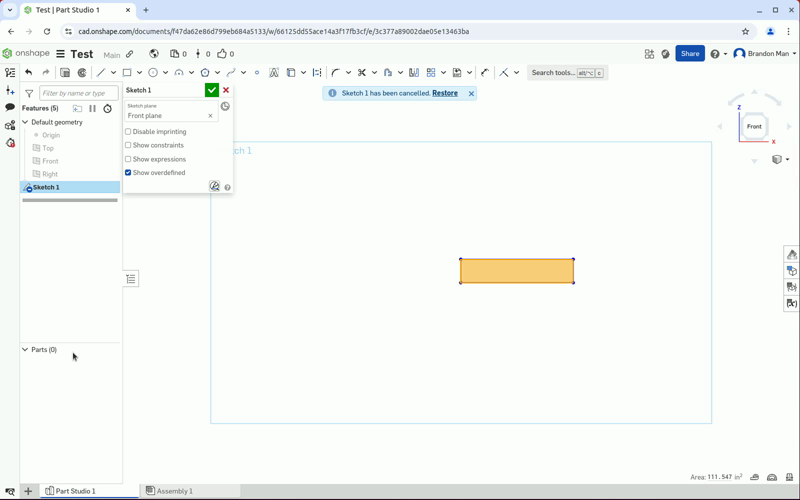
key(shift+e)
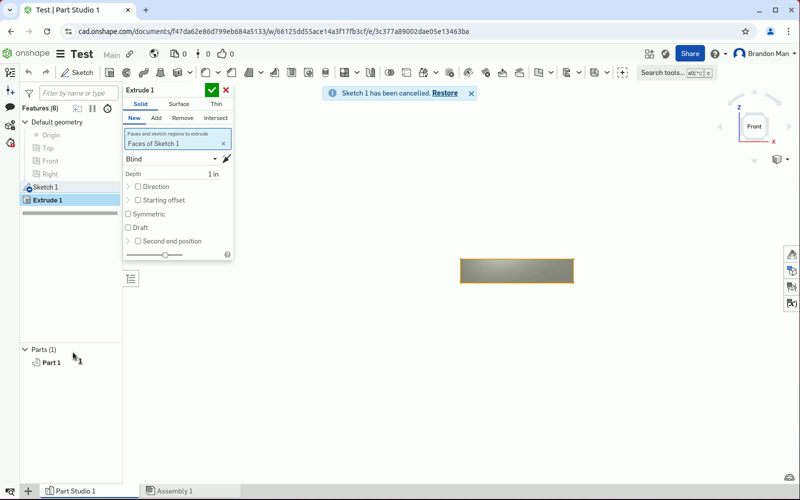
mouse_move(143, 106)
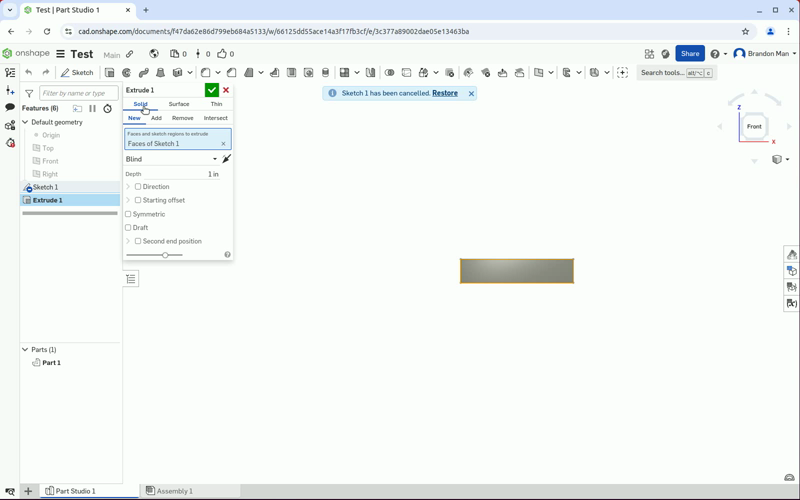
click(143, 106)
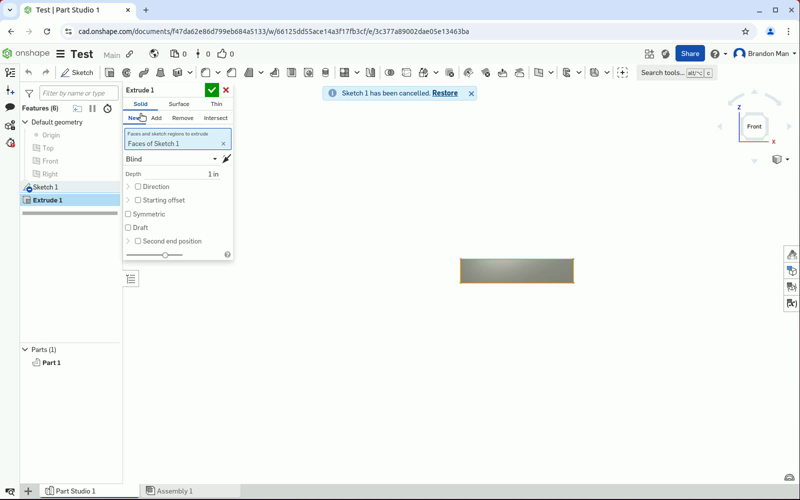
mouse_move(137, 120)
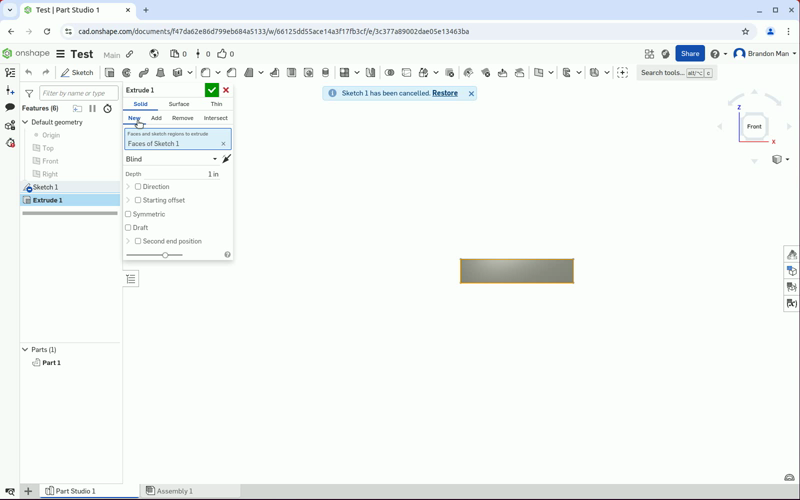
click(137, 120)
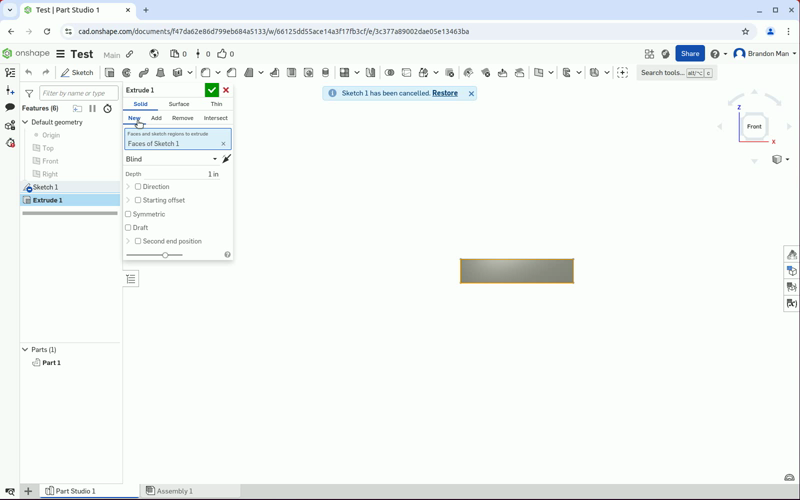
key(tab, 4)
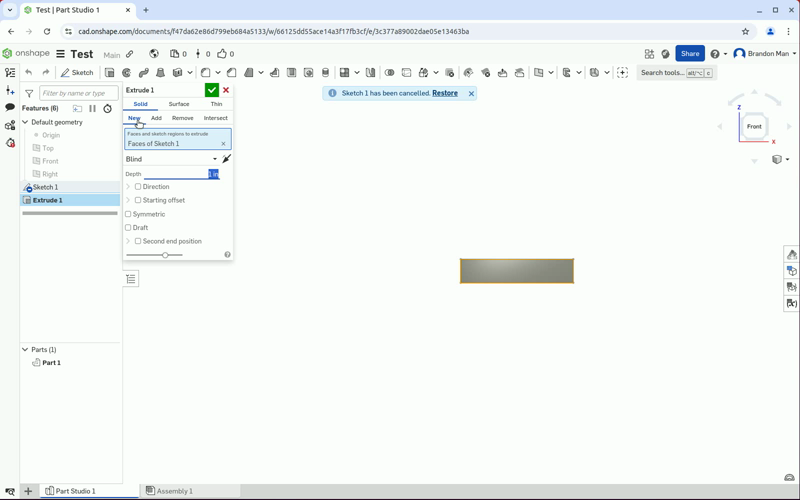
text(20.46)
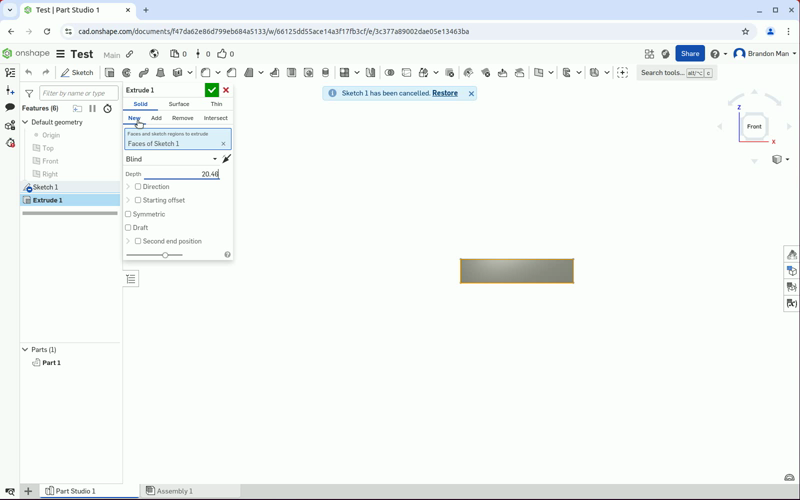
key(enter)
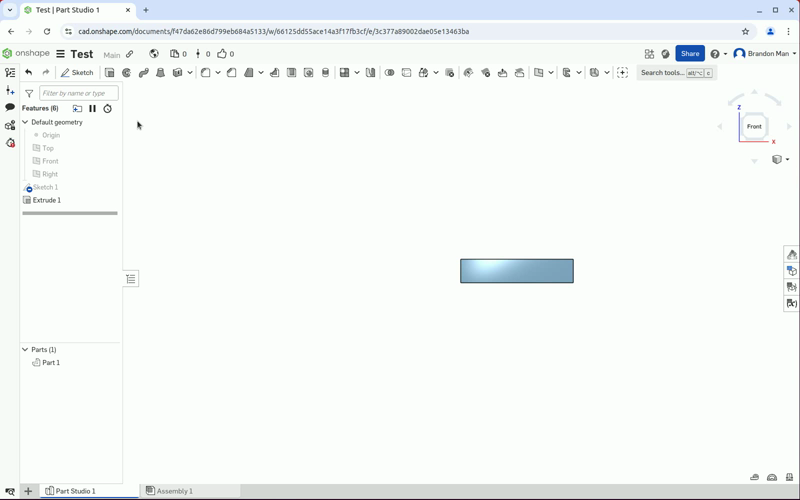
key(shift+h)
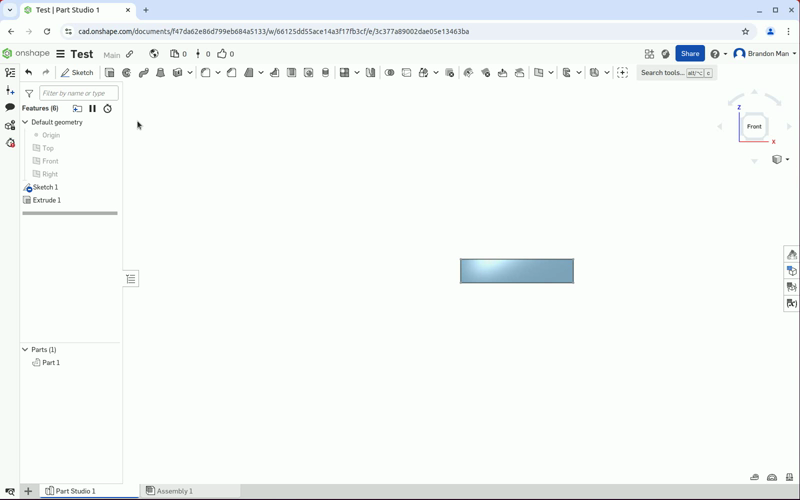
key(shift+h)
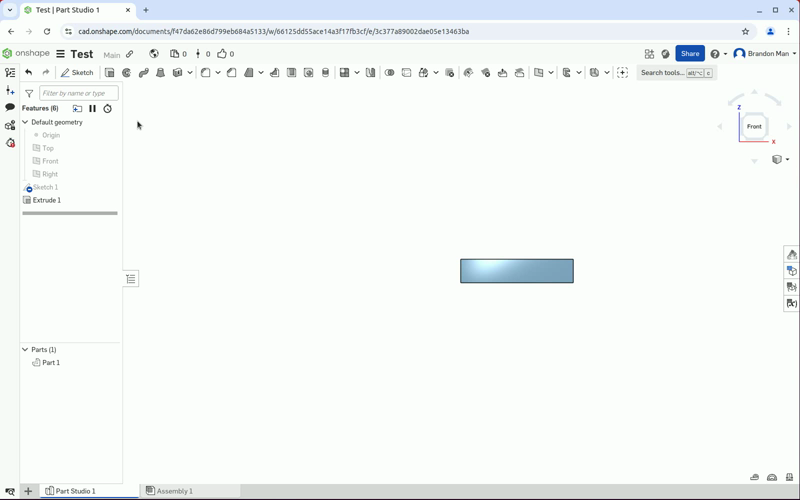
mouse_move(73, 189)
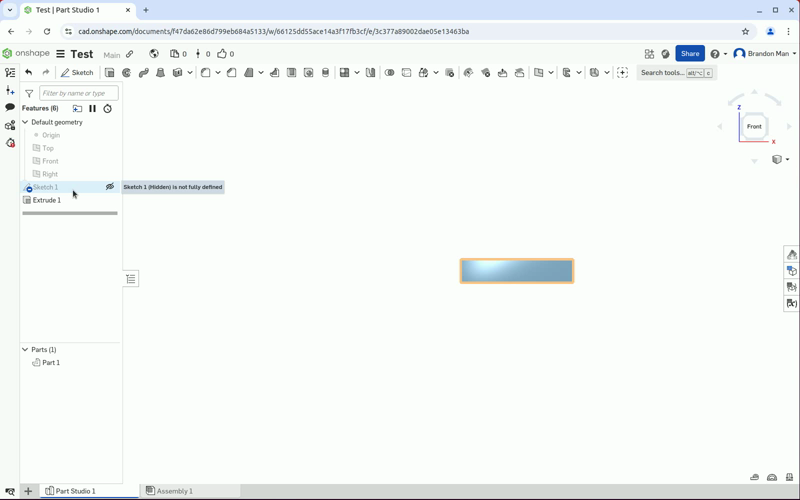
click(73, 189)
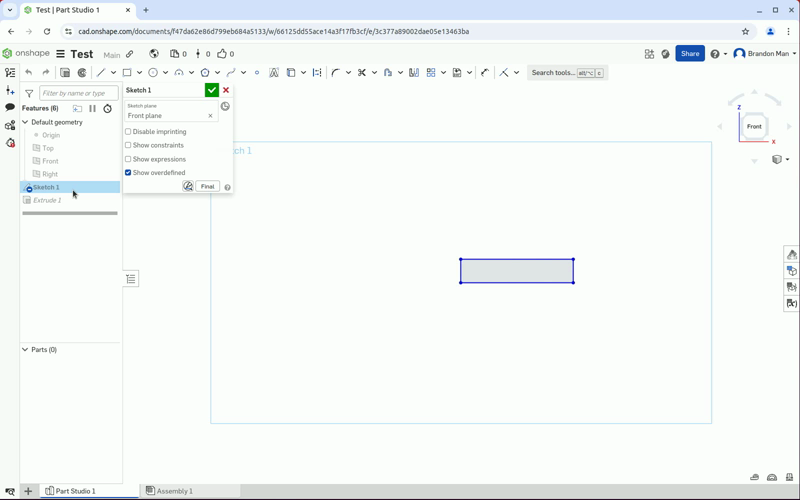
mouse_move(229, 92)
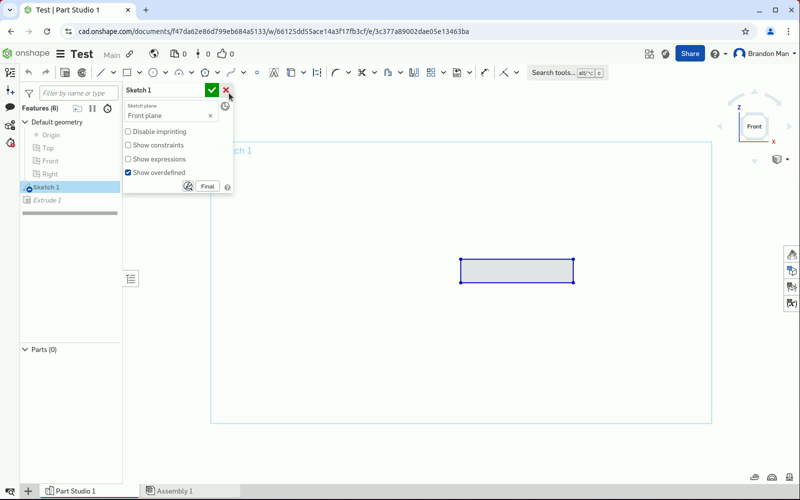
click(229, 92)
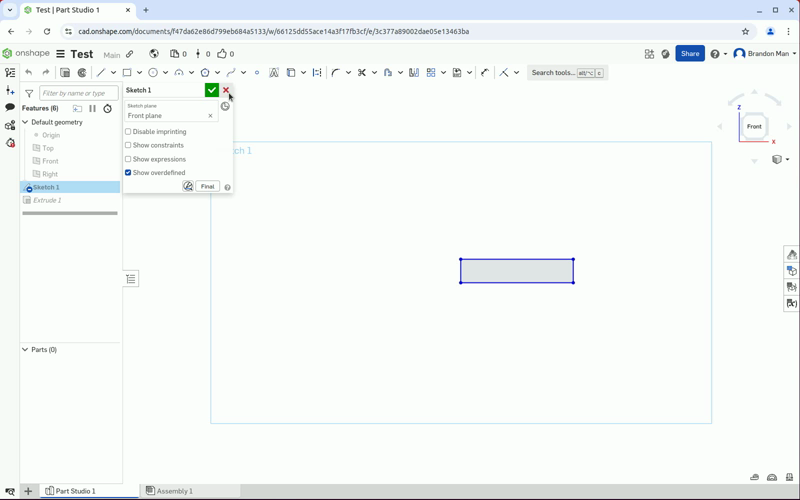
key(shift+s)
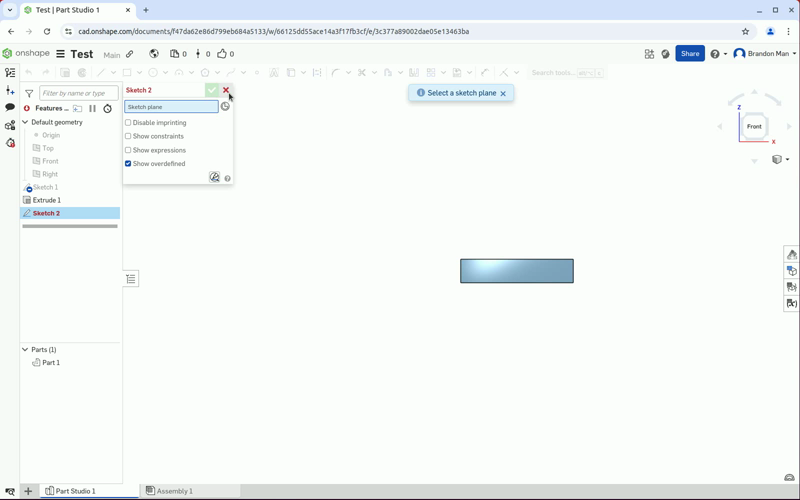
mouse_move(73, 163)
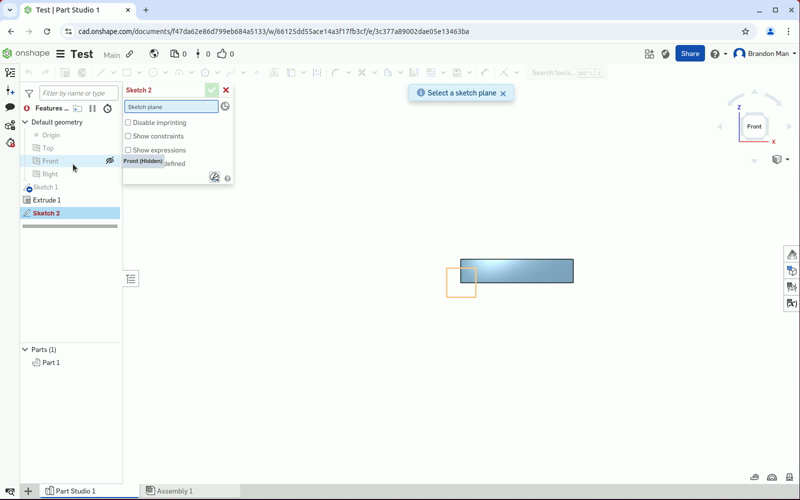
click(73, 163)
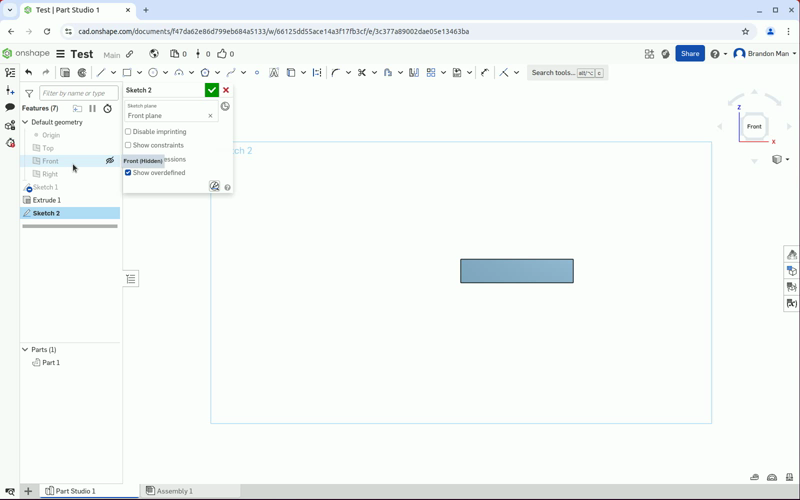
mouse_move(73, 352)
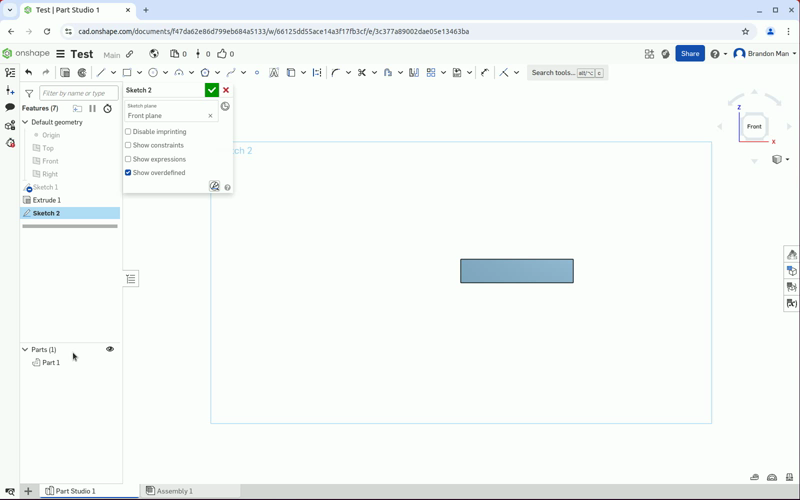
key(y)
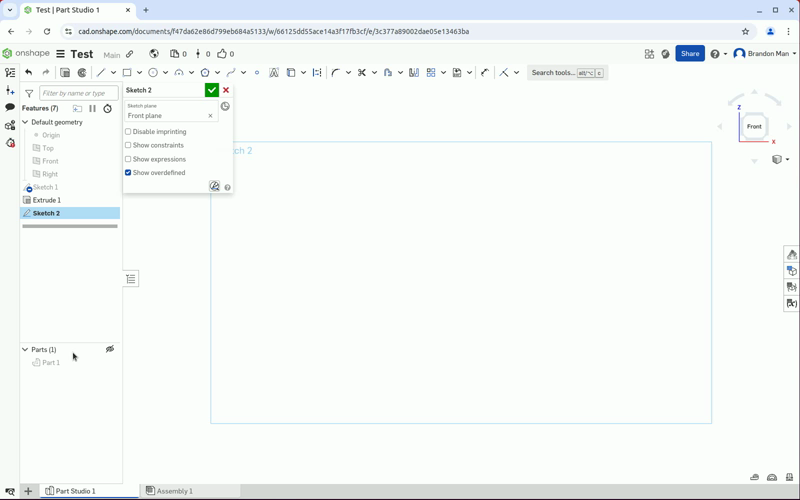
key(l)
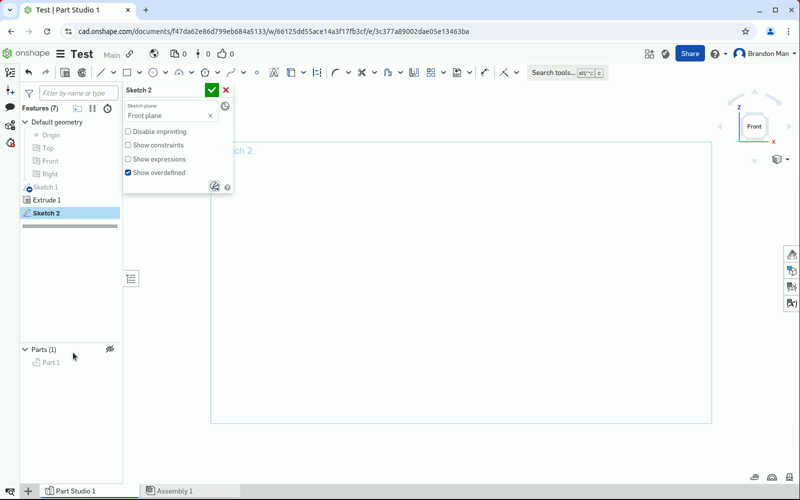
key_down(shift)
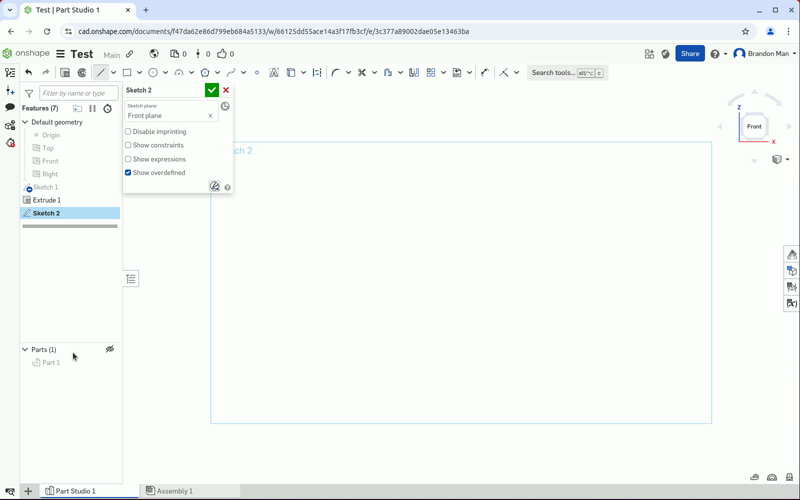
mouse_move(460, 259)
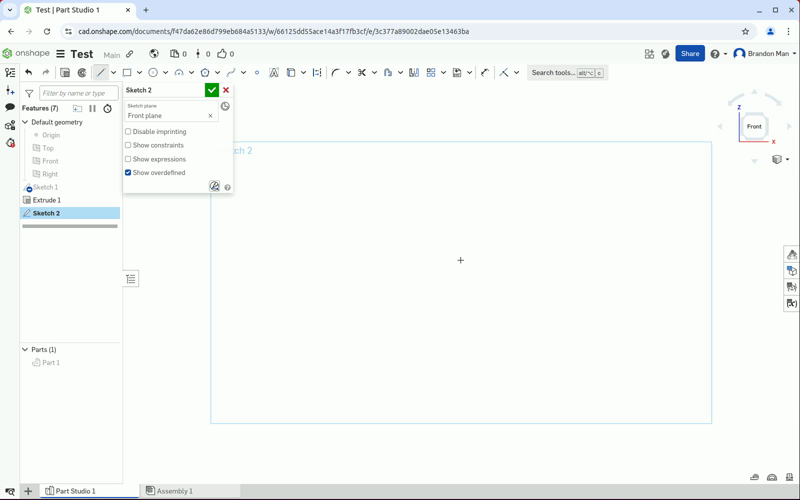
click(460, 259)
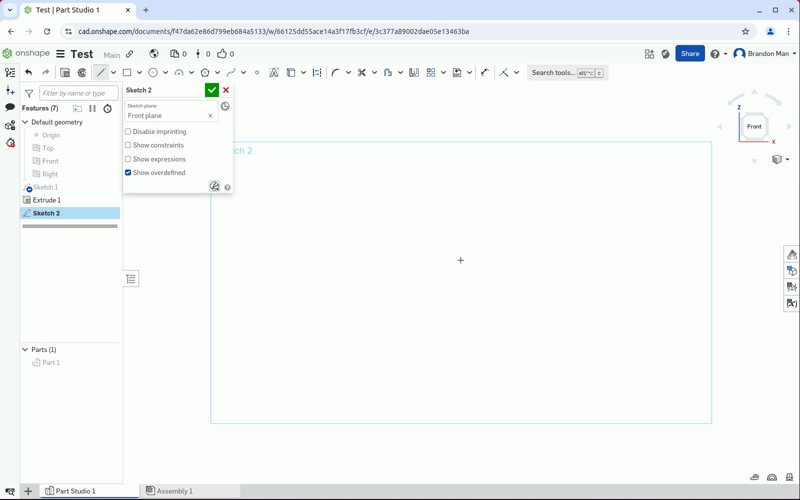
key_up(shift)
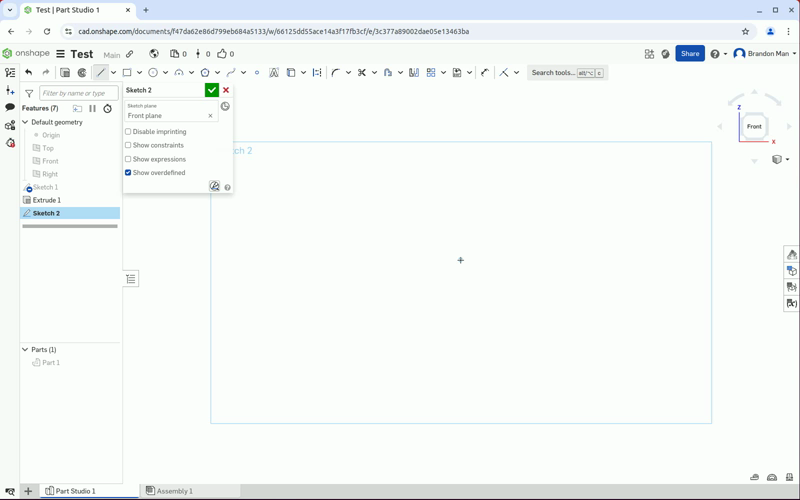
key_down(shift)
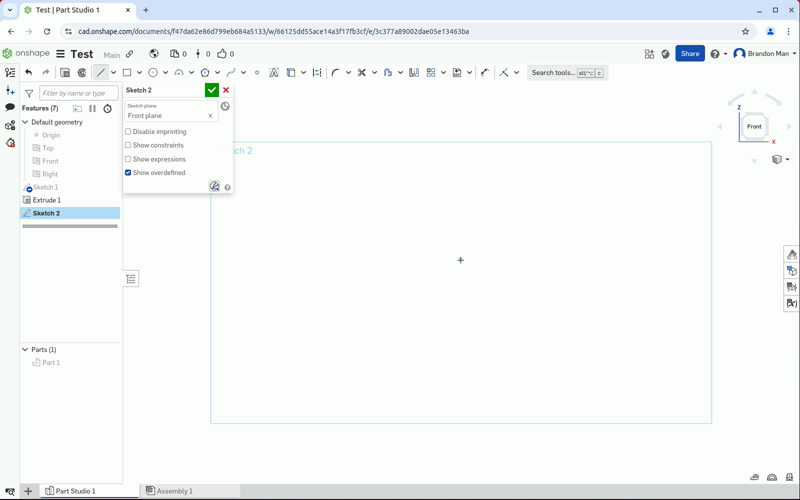
mouse_move(573, 259)
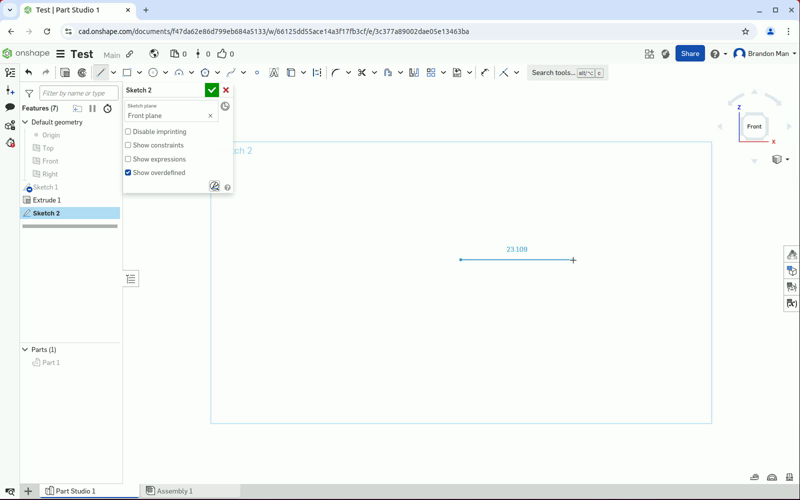
click(573, 259)
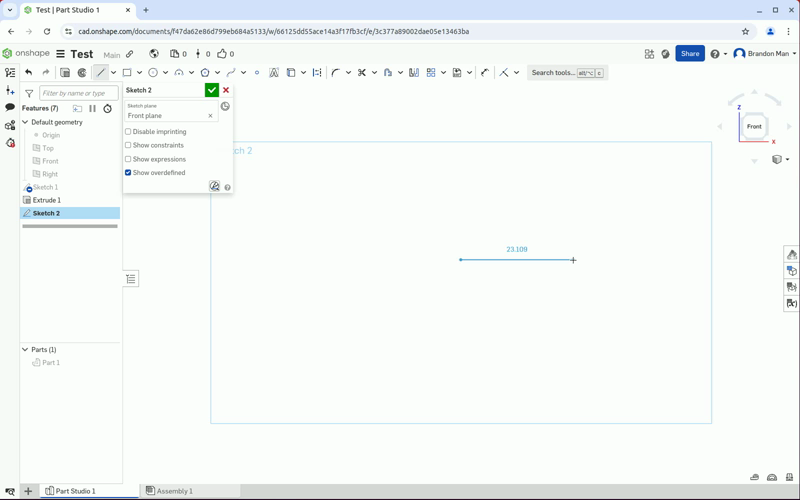
key_up(shift)
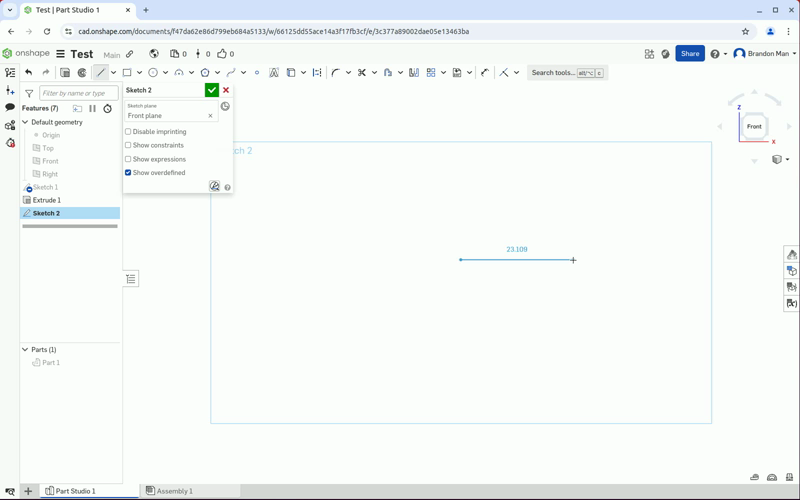
key_down(shift)
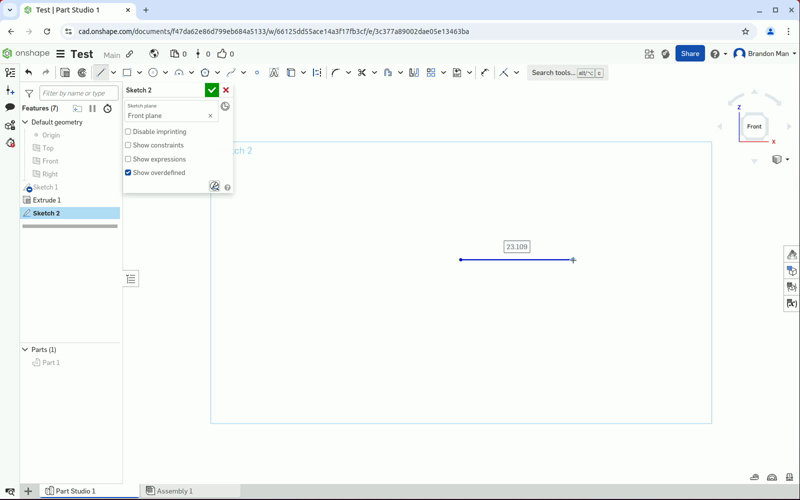
mouse_move(589, 259)
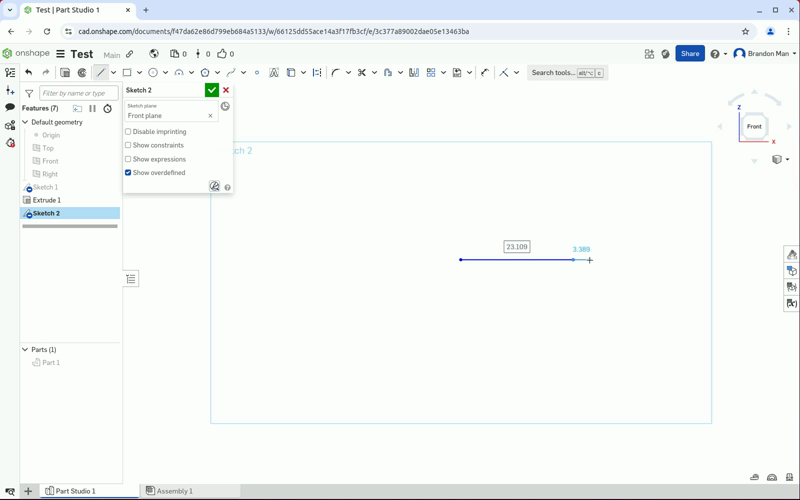
mouse_move(573, 216)
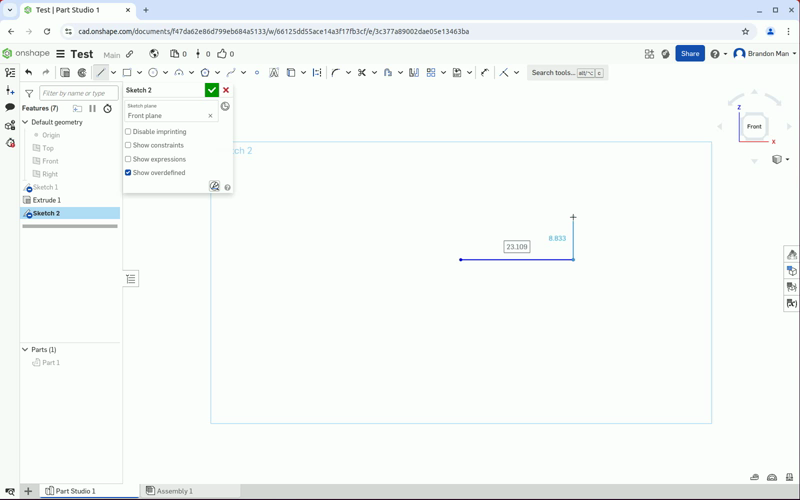
click(573, 216)
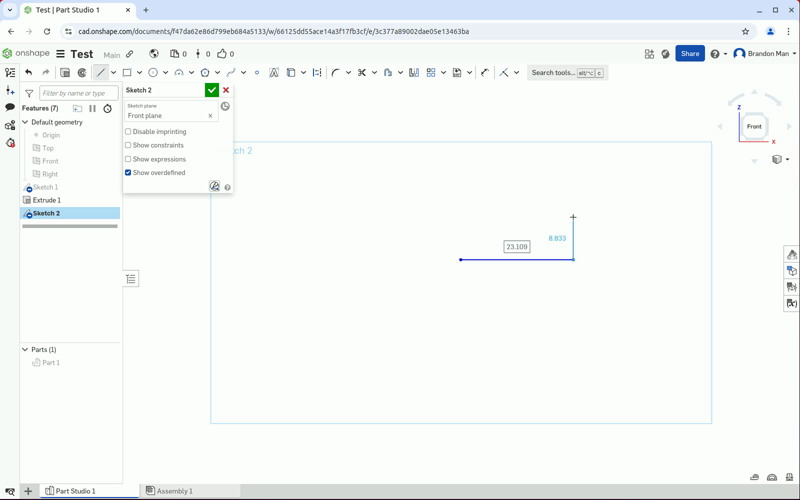
key_up(shift)
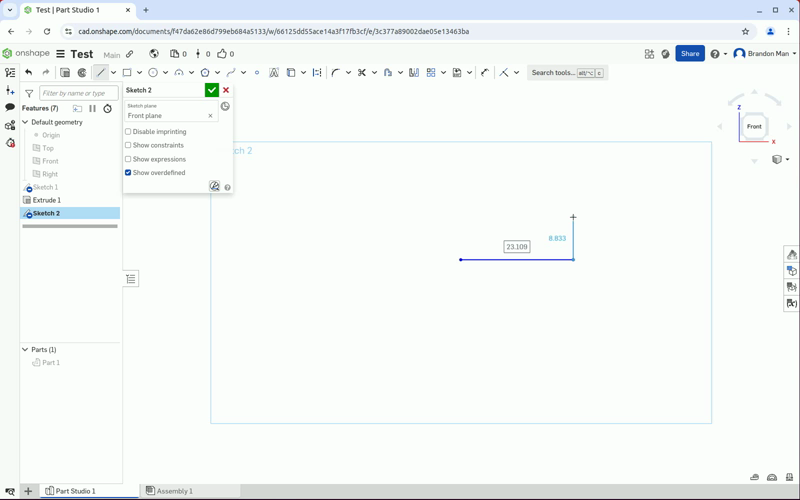
key_down(shift)
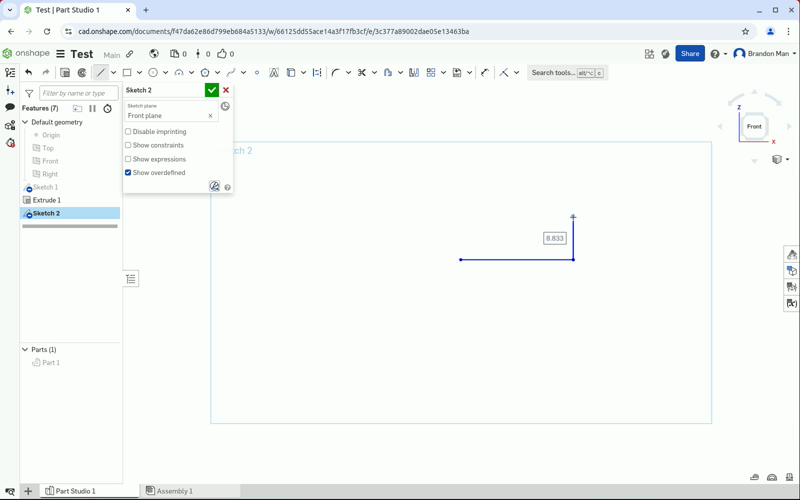
mouse_move(589, 216)
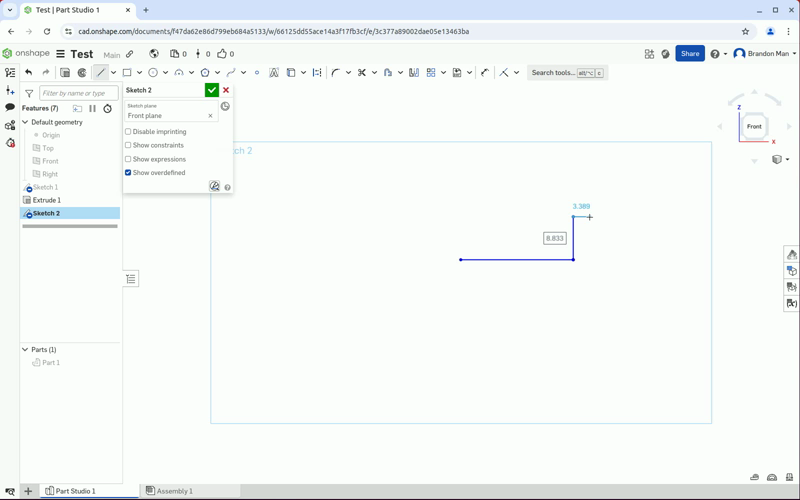
mouse_move(537, 216)
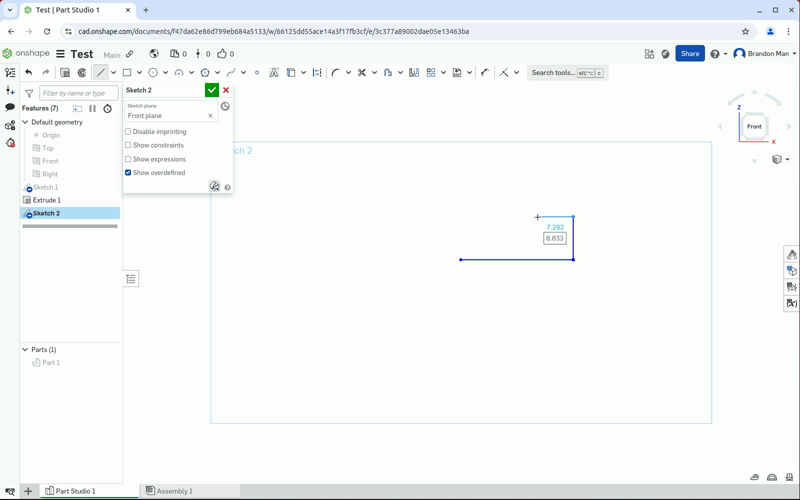
click(537, 216)
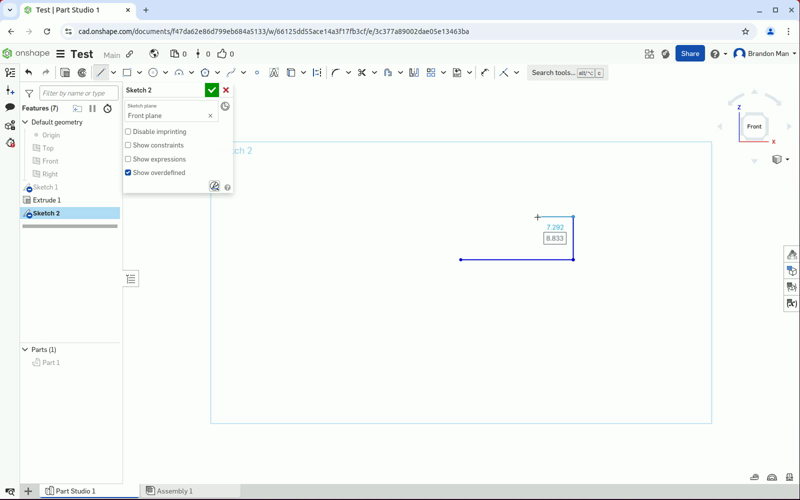
key_up(shift)
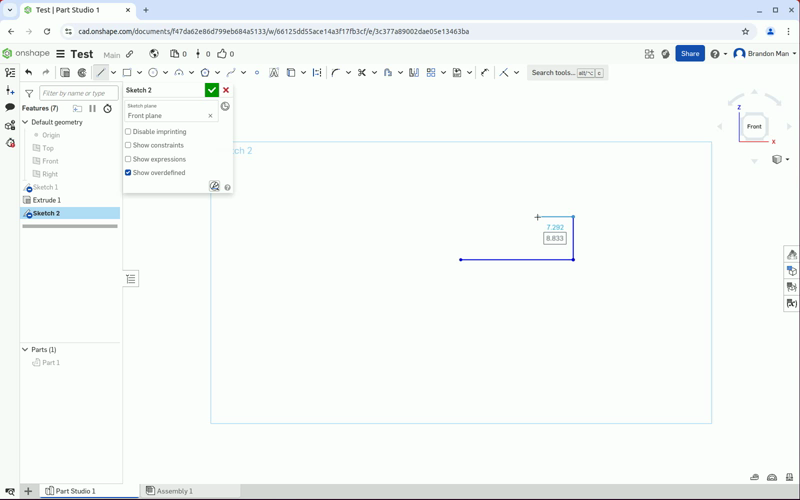
key_down(shift)
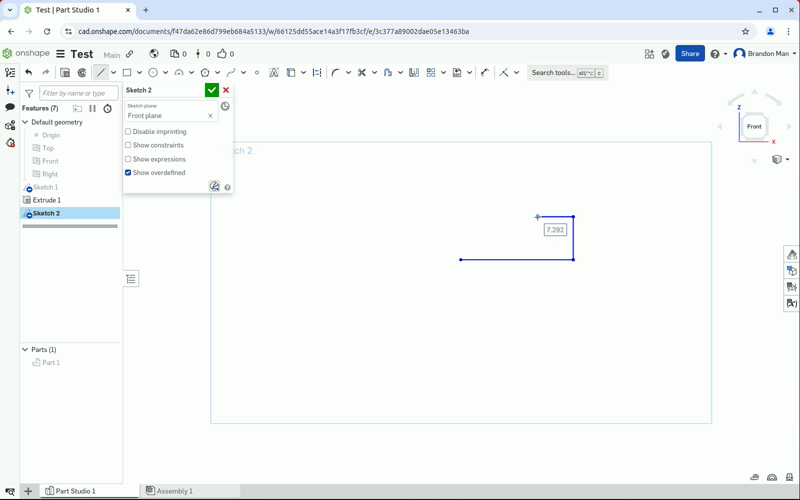
mouse_move(567, 216)
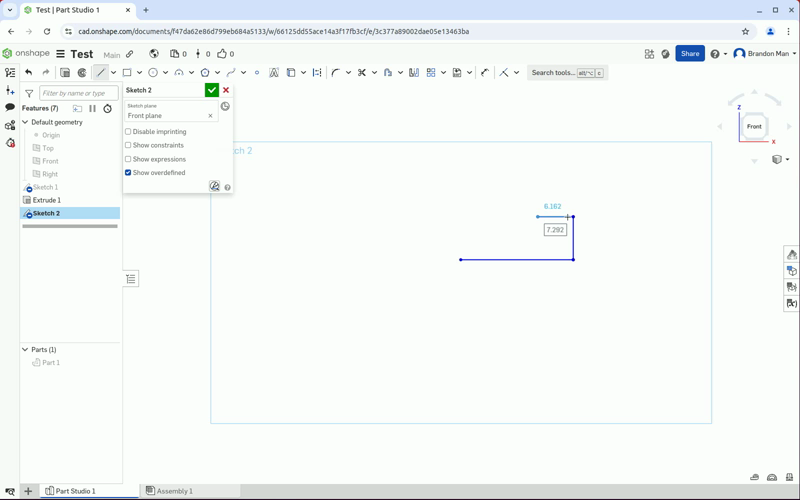
mouse_move(537, 244)
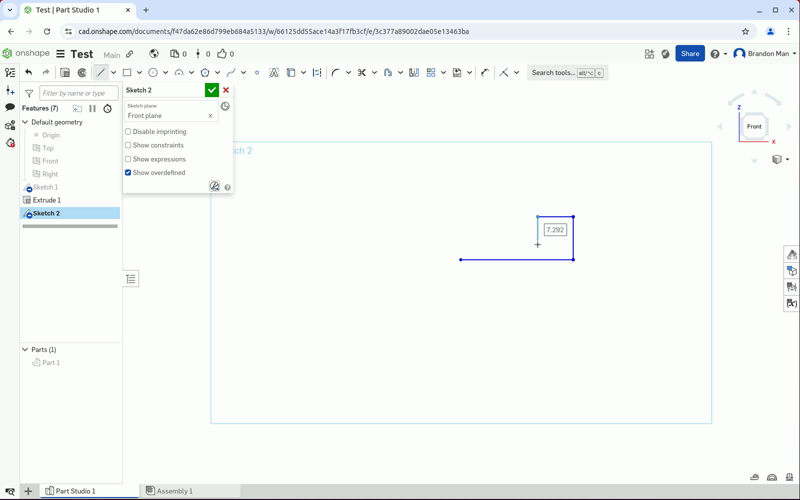
click(537, 244)
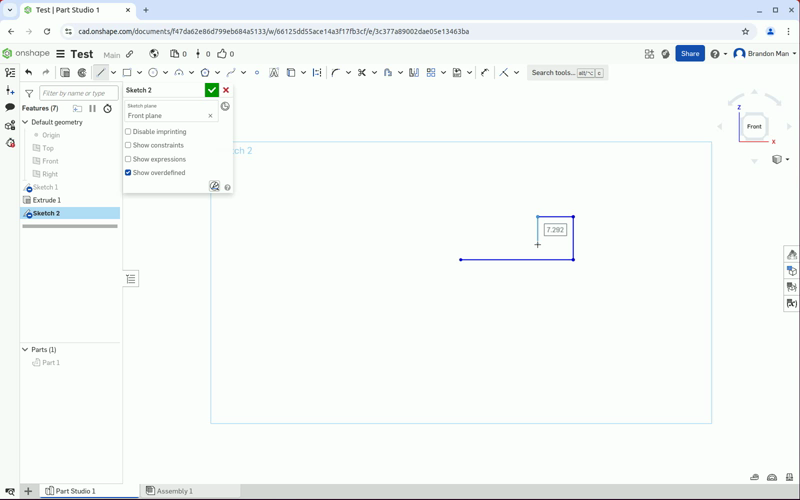
key_up(shift)
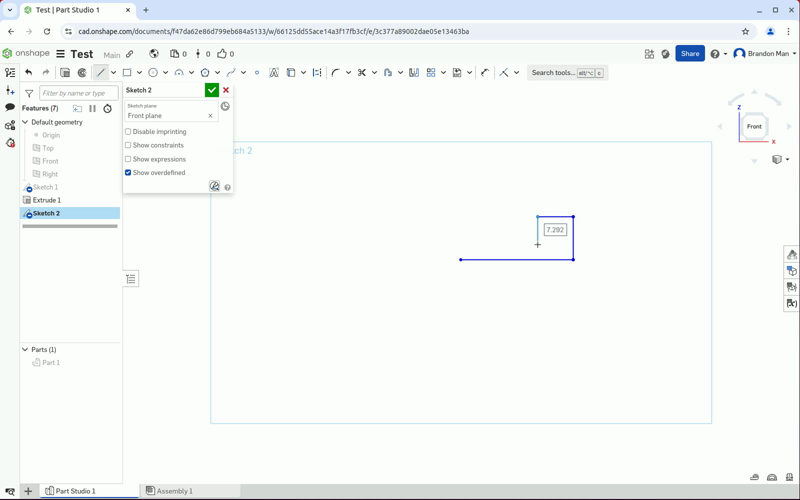
key_down(shift)
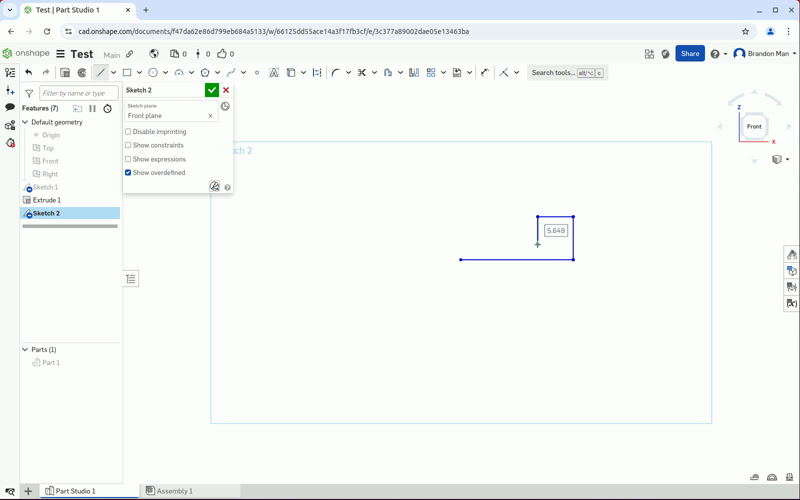
mouse_move(567, 244)
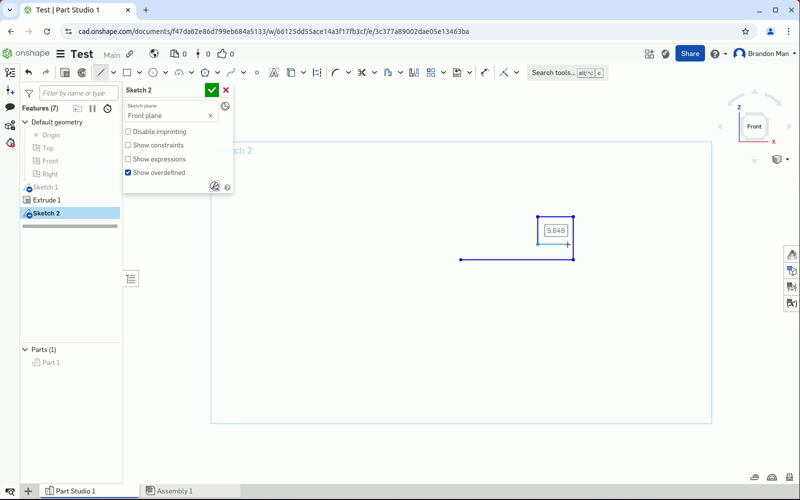
mouse_move(505, 244)
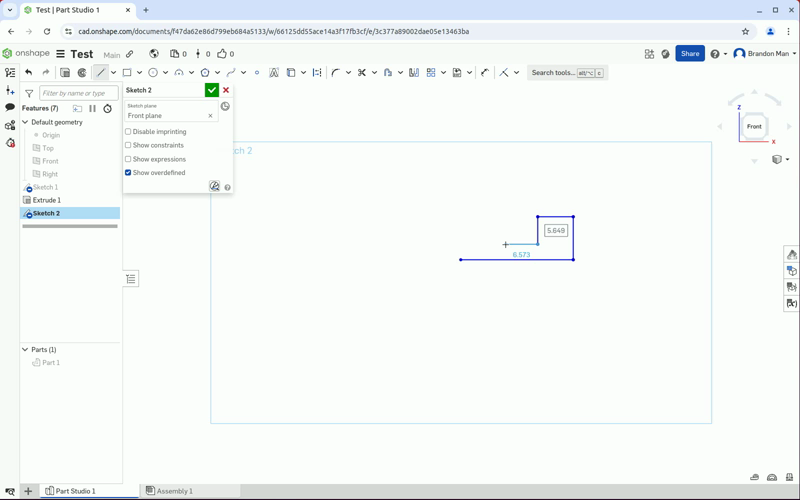
click(505, 244)
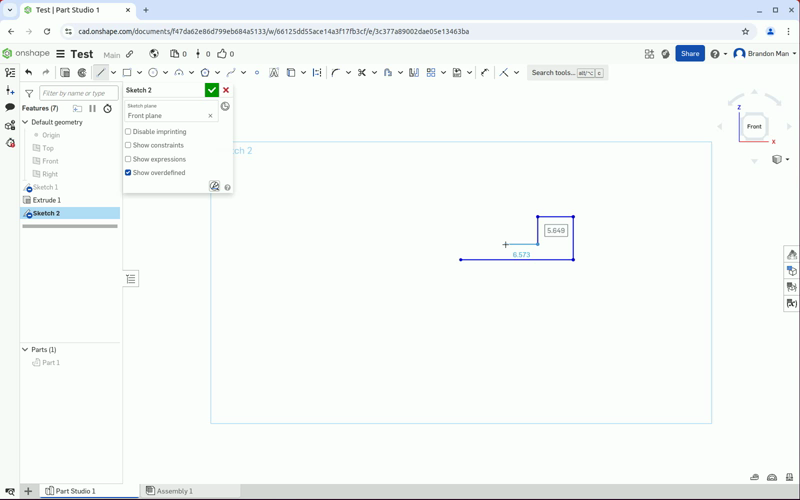
key_up(shift)
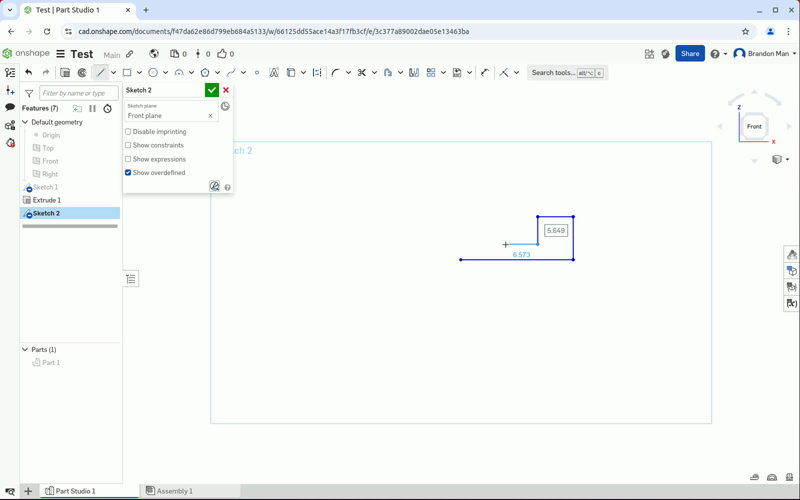
key_down(shift)
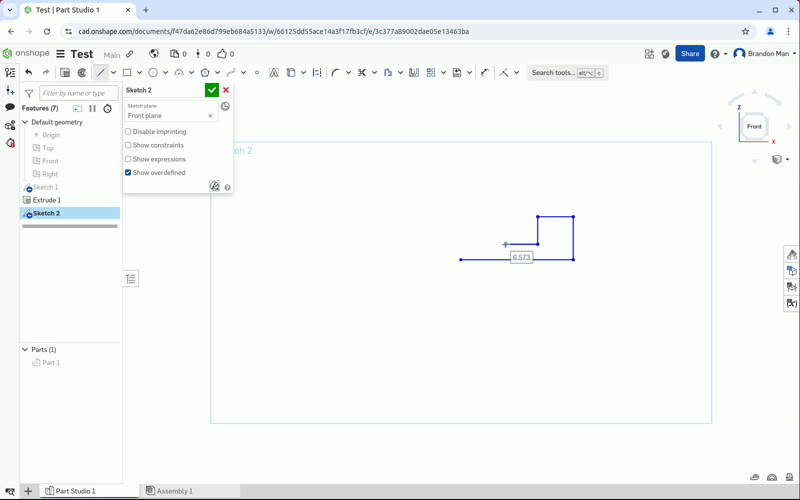
mouse_move(535, 244)
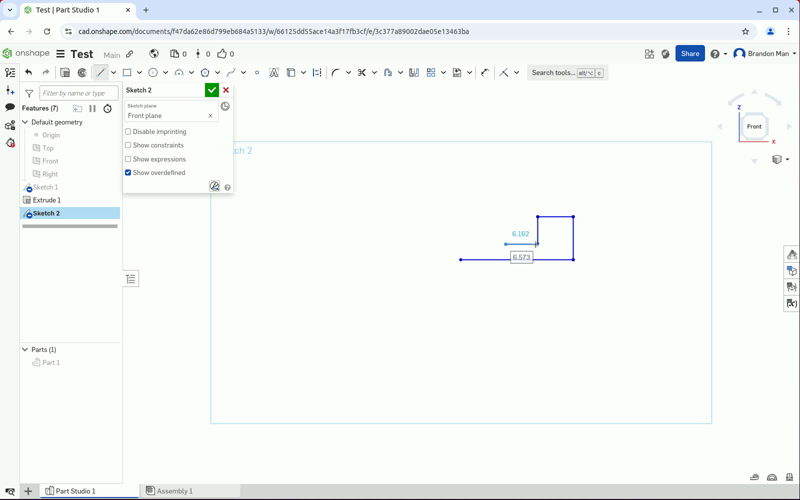
mouse_move(505, 216)
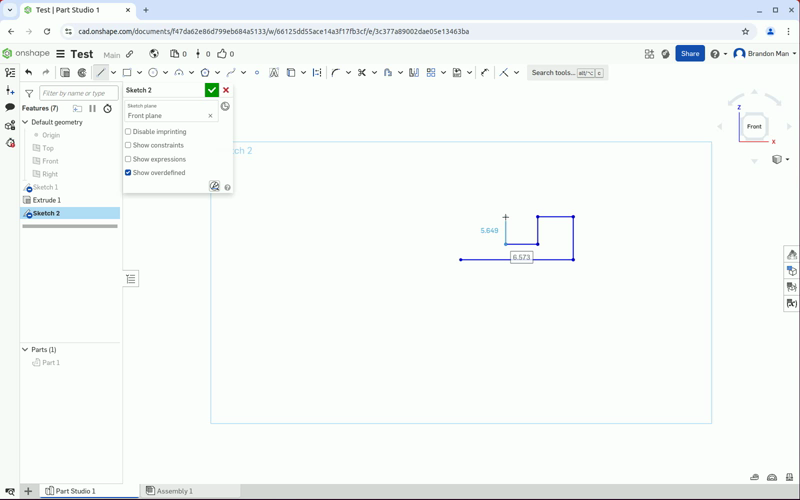
click(505, 216)
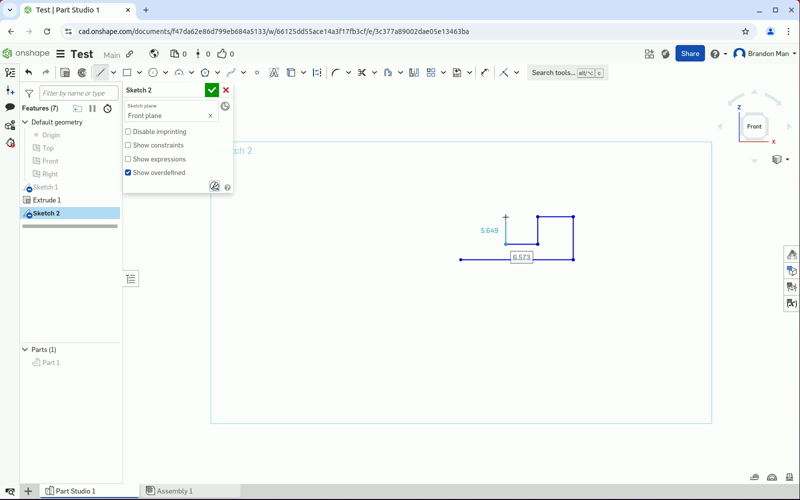
key_up(shift)
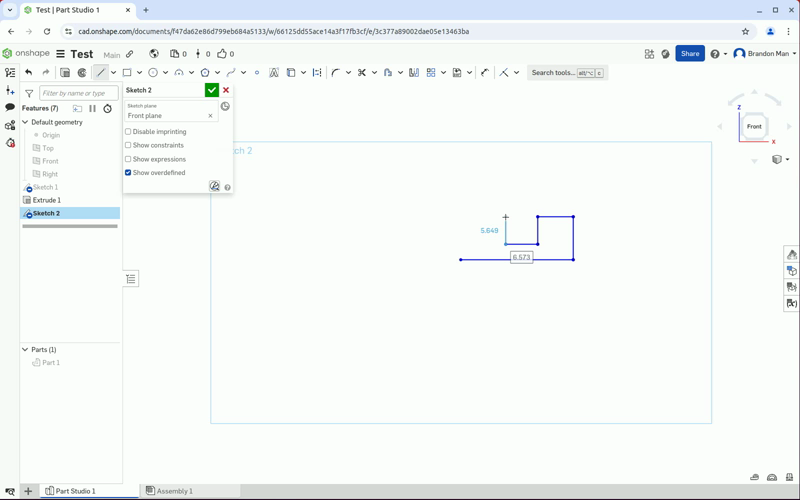
key_down(shift)
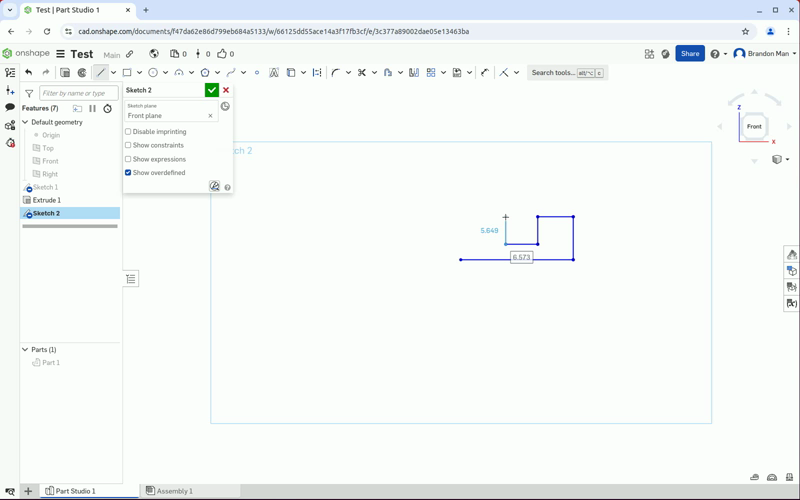
mouse_move(535, 216)
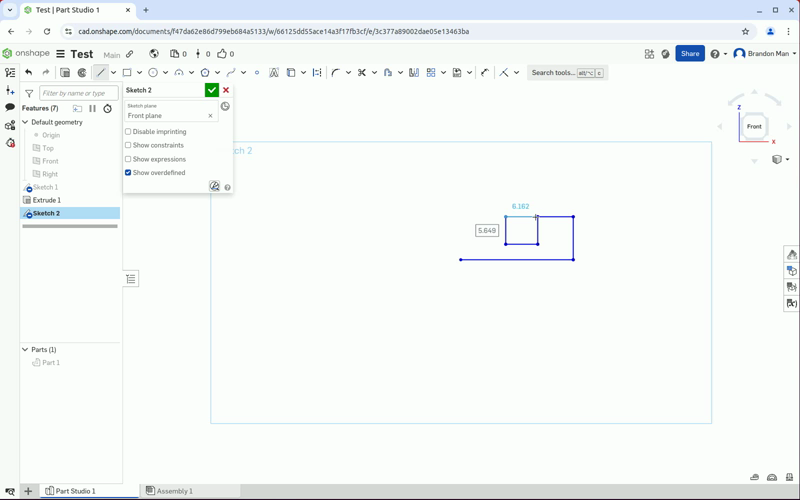
mouse_move(460, 216)
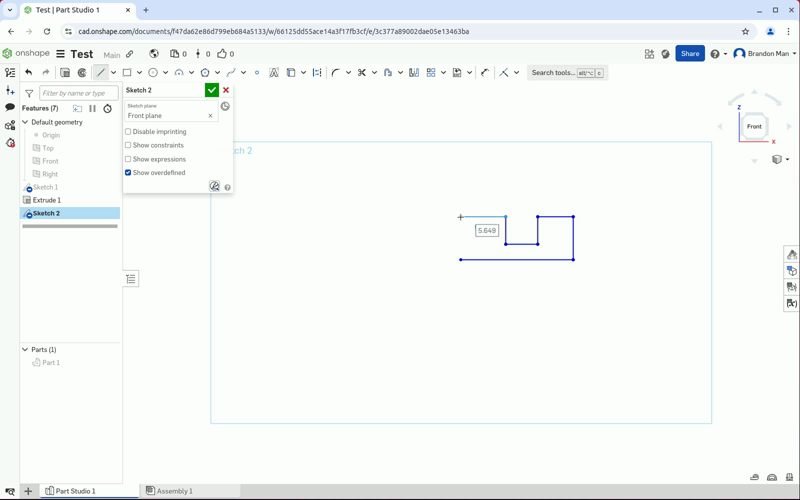
click(460, 216)
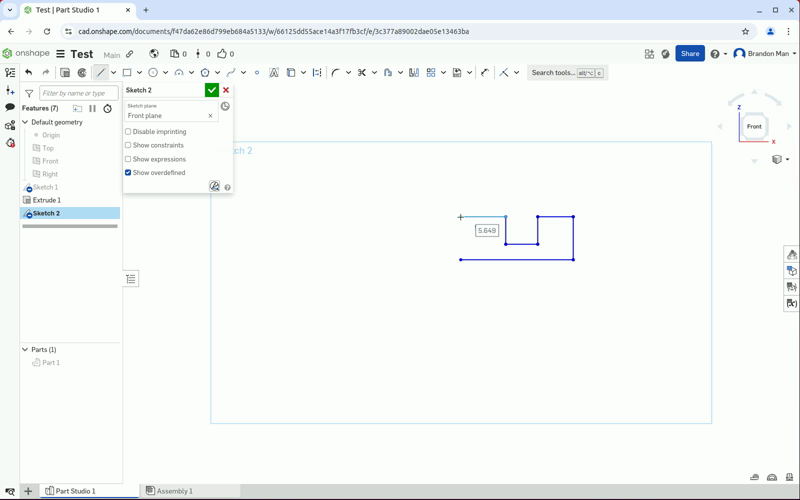
key_up(shift)
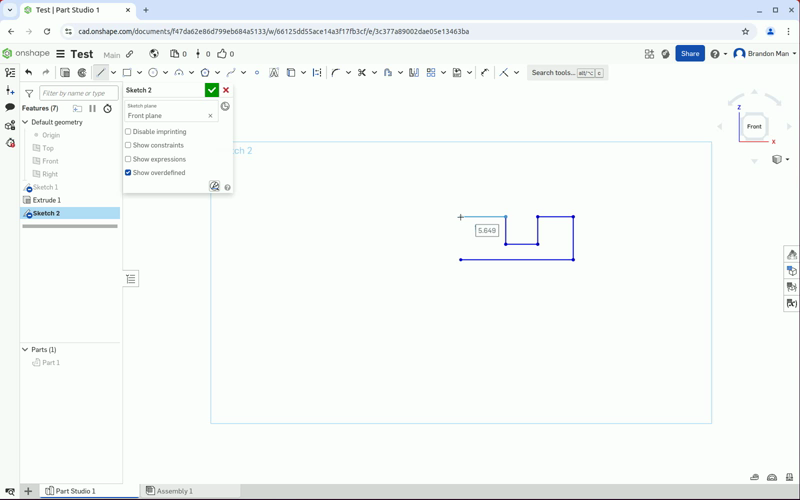
mouse_move(490, 216)
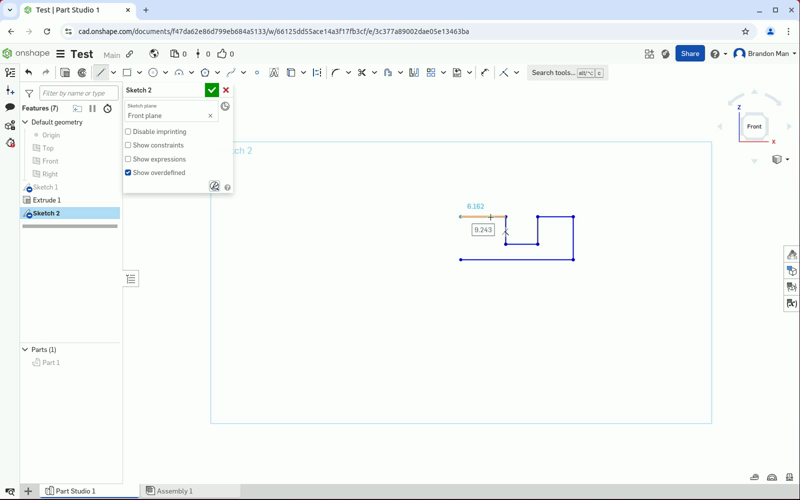
key_down(shift)
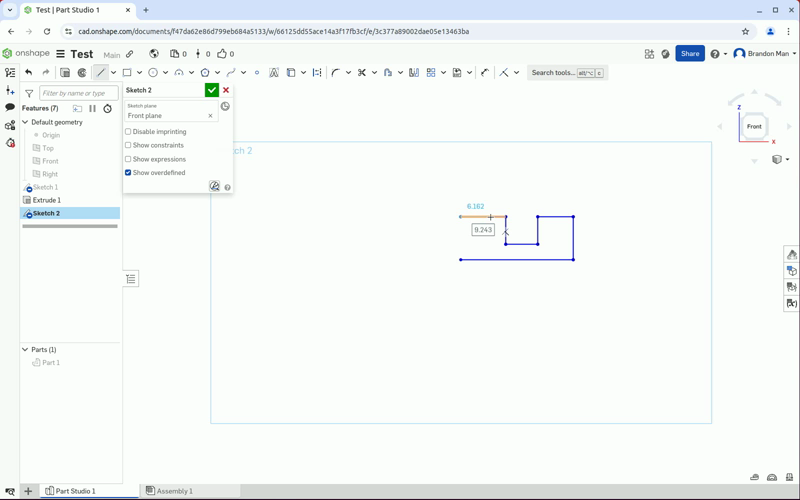
mouse_move(460, 259)
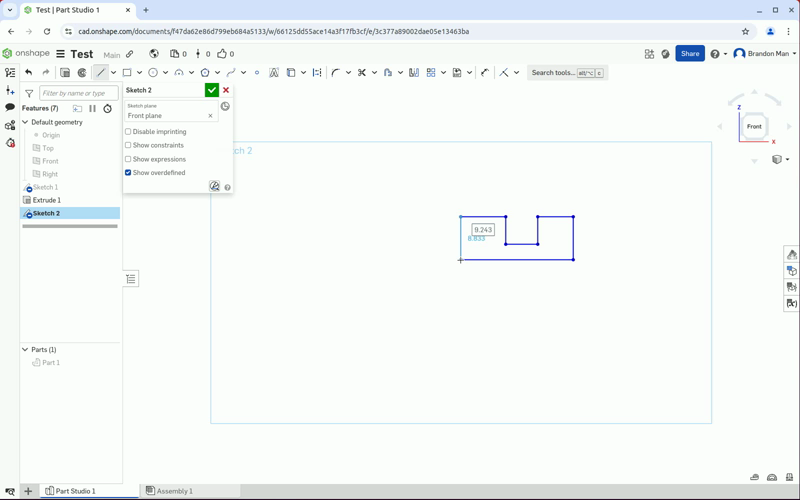
key_up(shift)
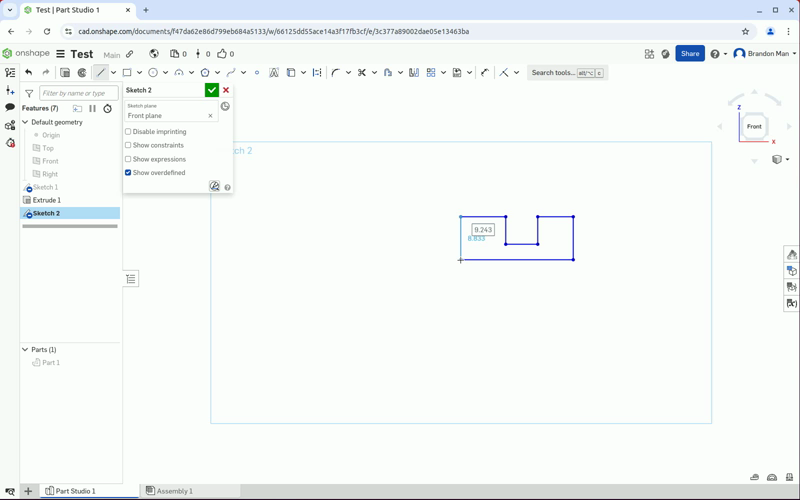
click(460, 259)
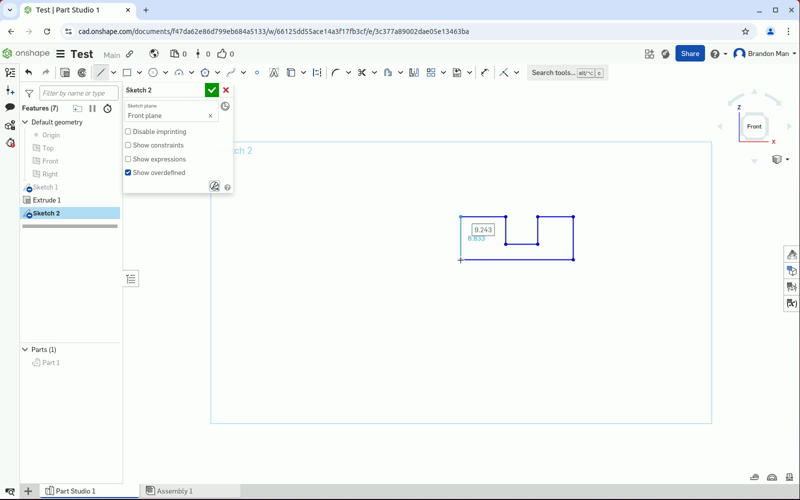
key(esc)
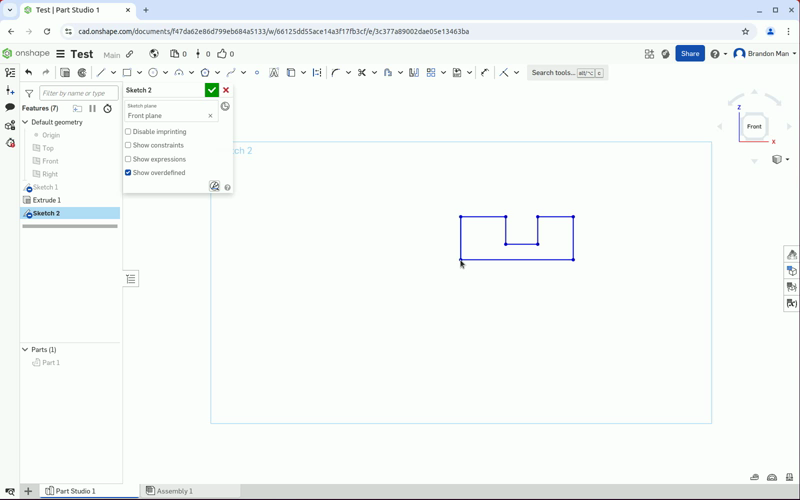
mouse_move(536, 252)
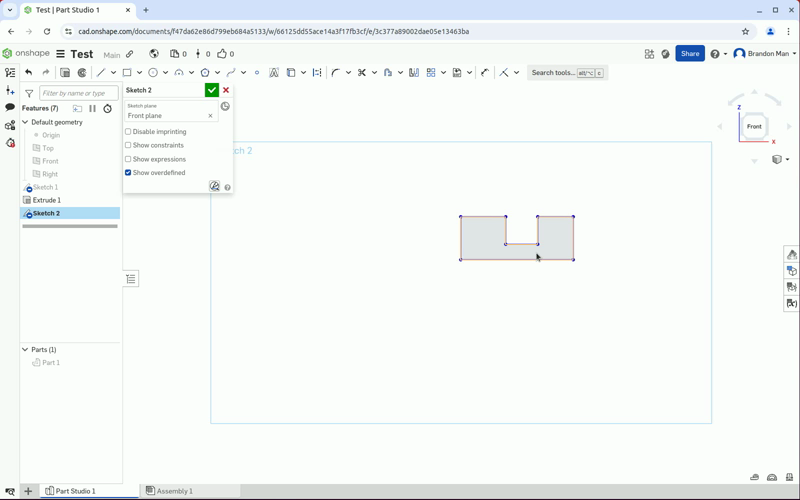
click(536, 252)
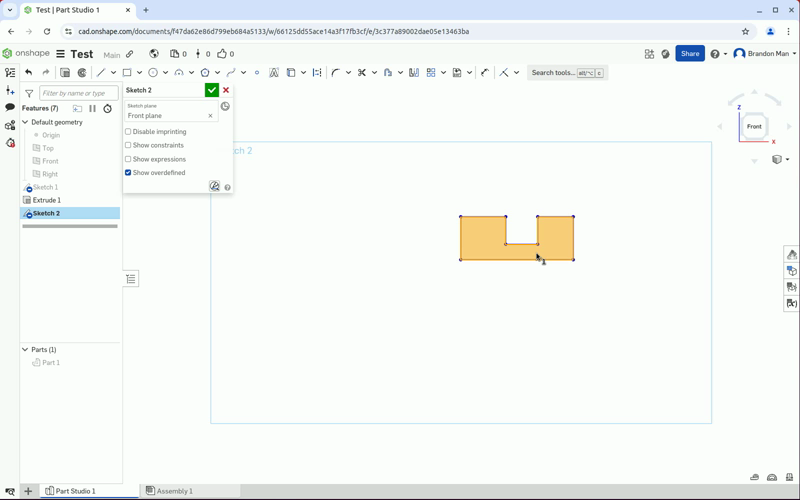
mouse_move(73, 352)
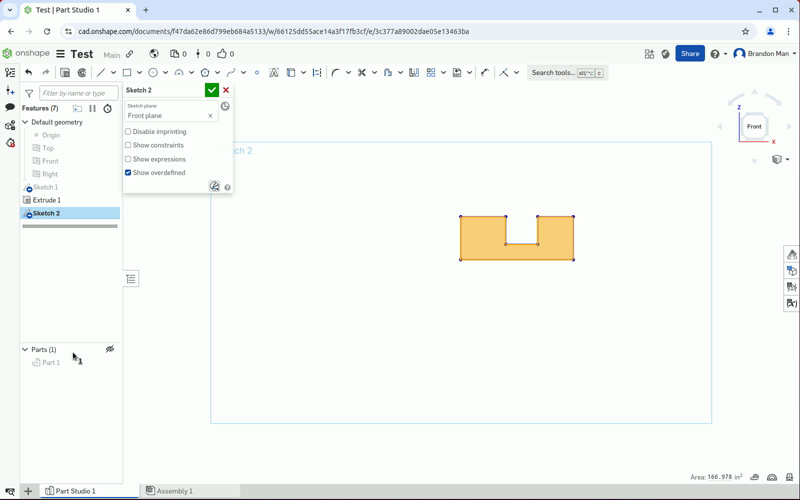
key(shift+y)
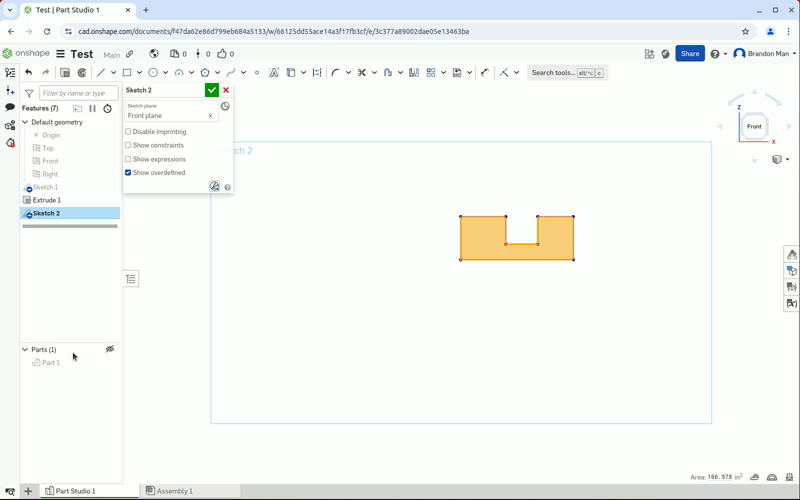
key(shift+e)
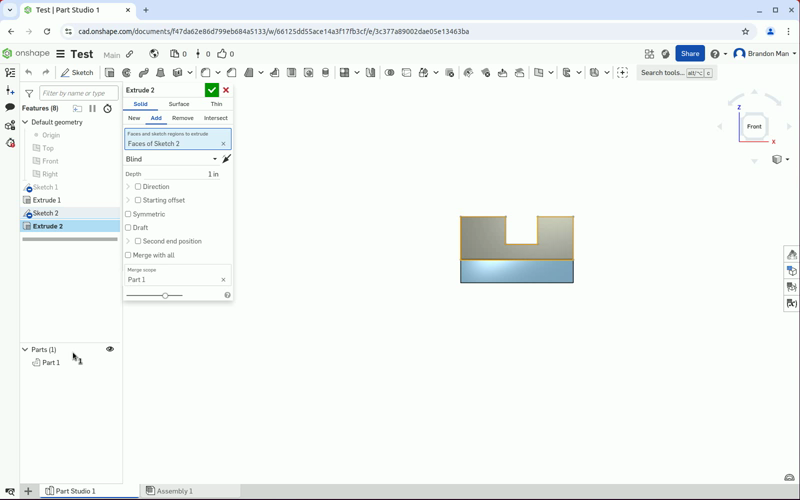
mouse_move(143, 106)
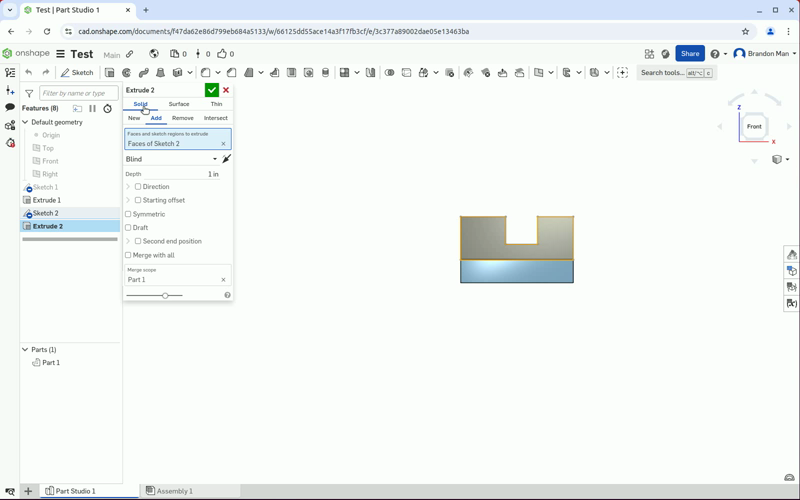
click(143, 106)
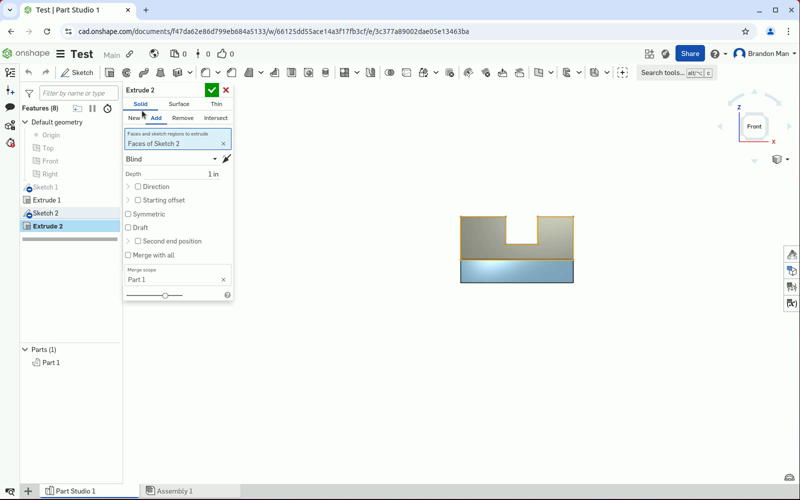
mouse_move(137, 120)
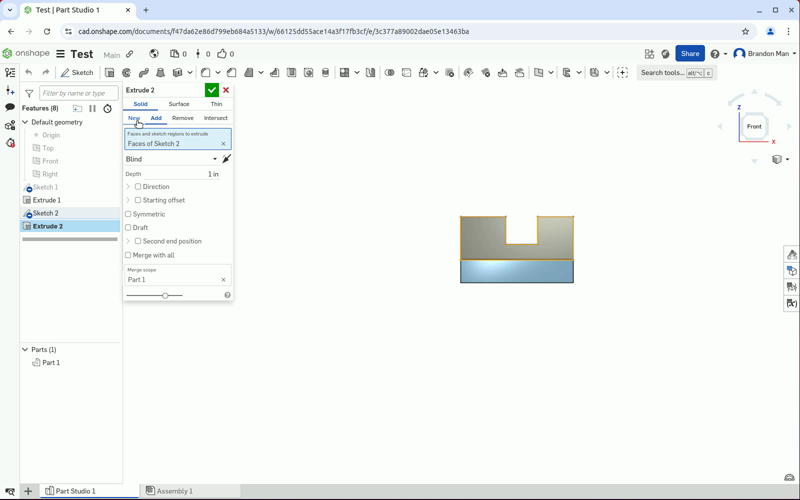
click(137, 120)
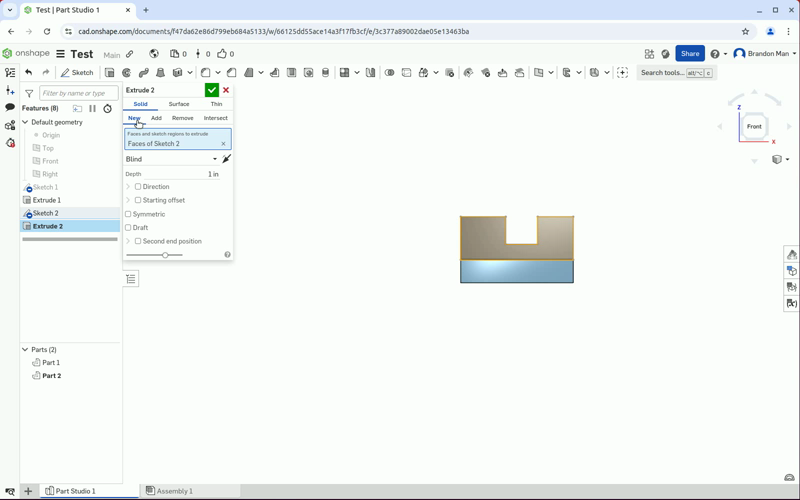
key(tab, 4)
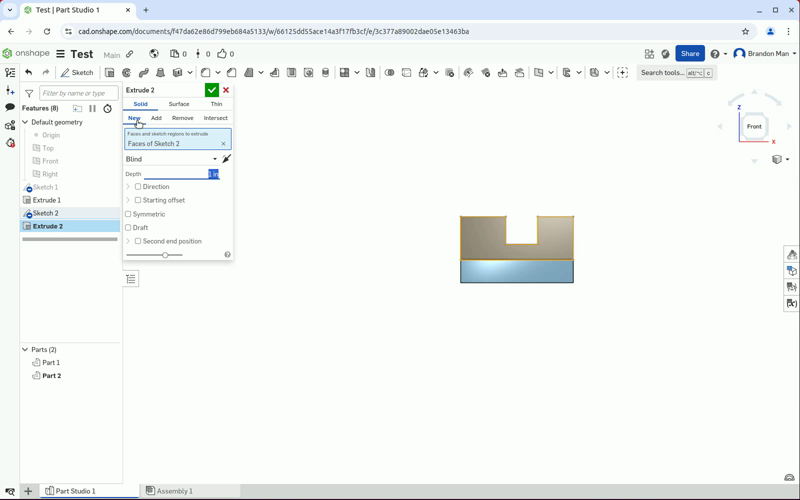
text(20.46)
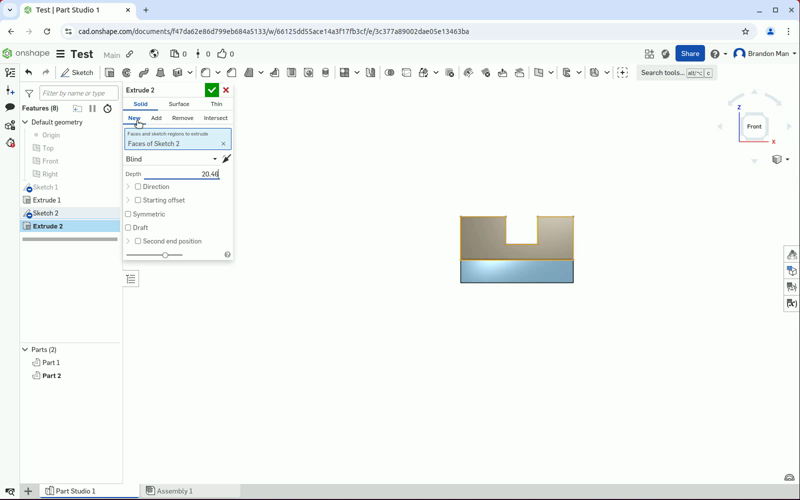
key(enter)
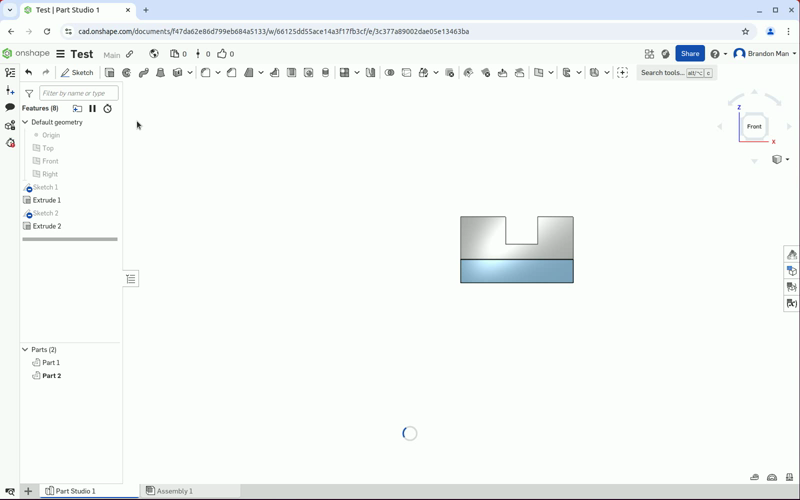
key(shift+h)
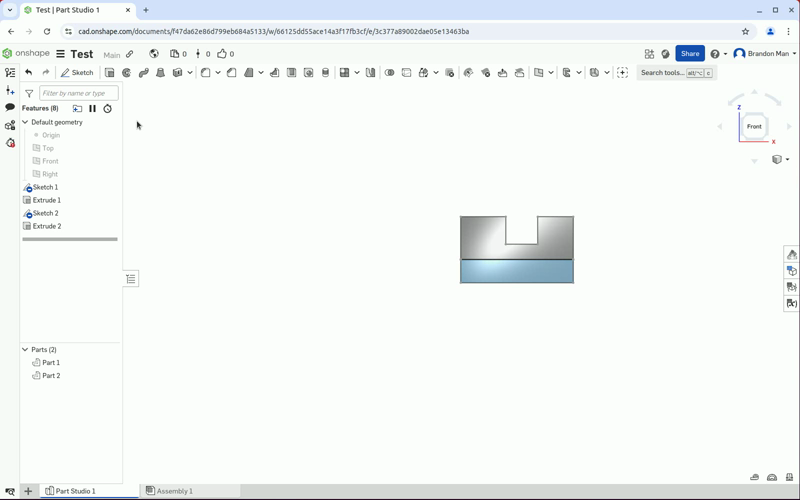
key(shift+h)
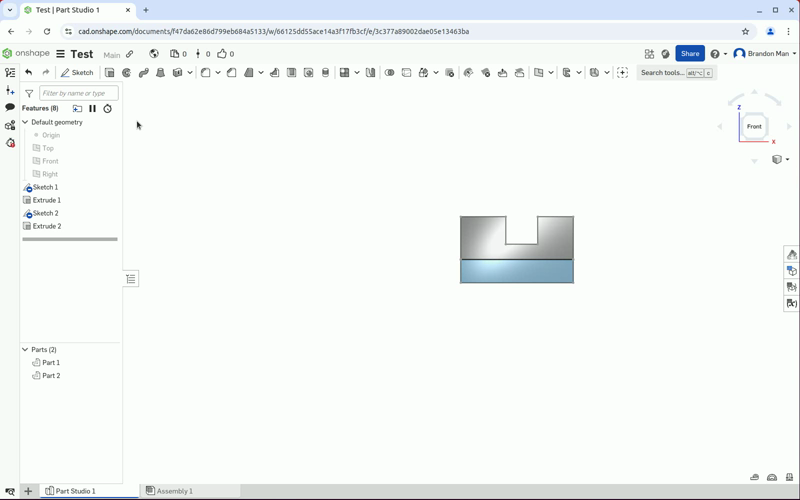
key(shift+7)
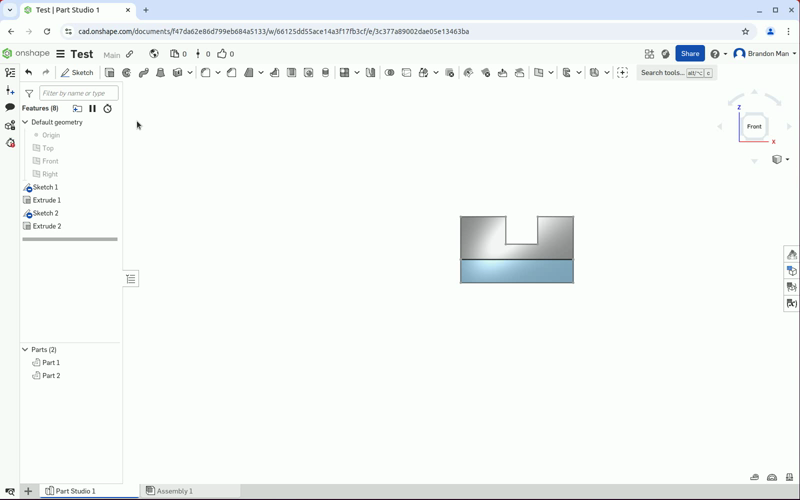
key(left, 2)
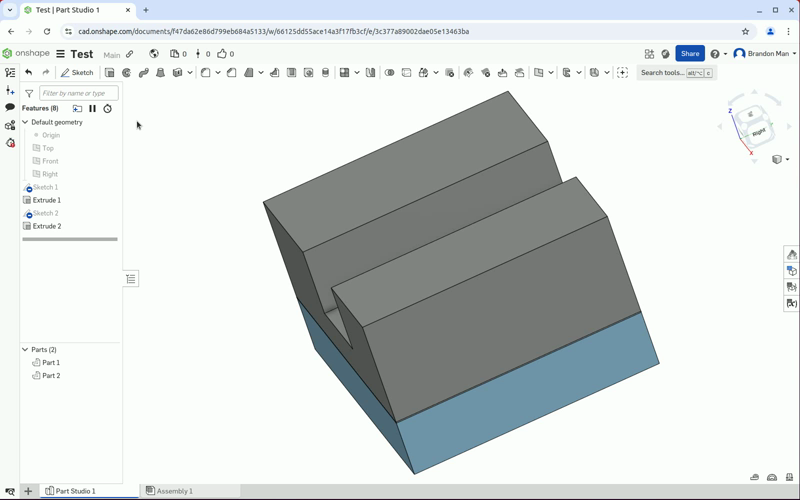
key(down, 2)
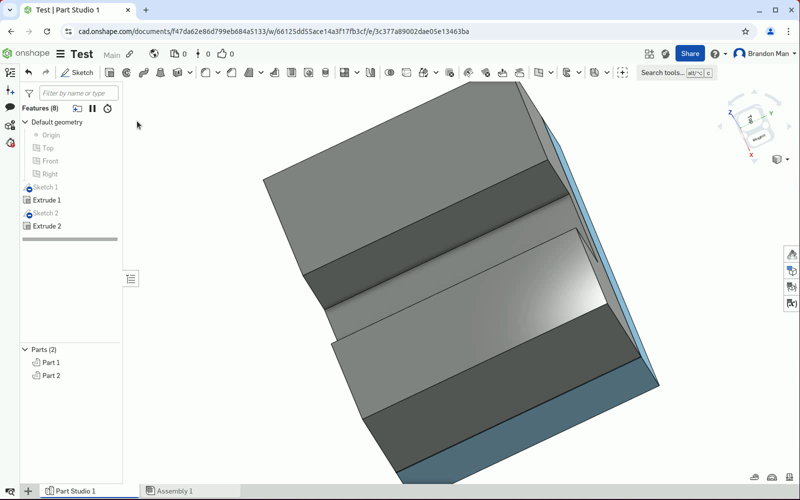
key(up, 2)
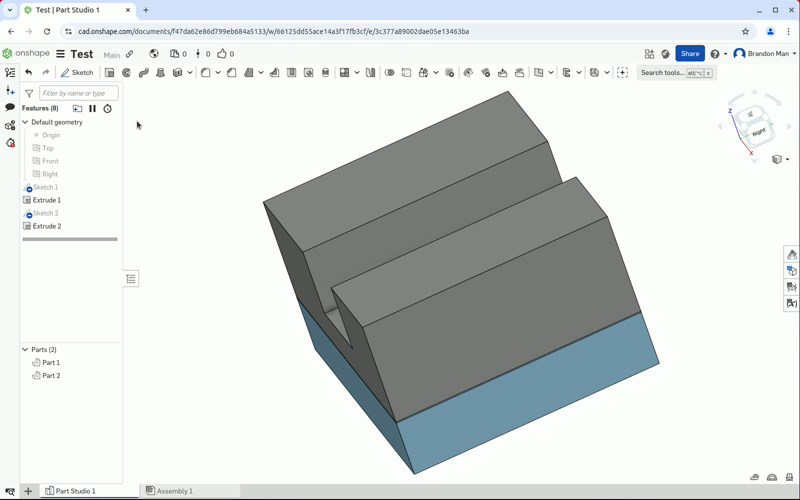
key(right, 2)
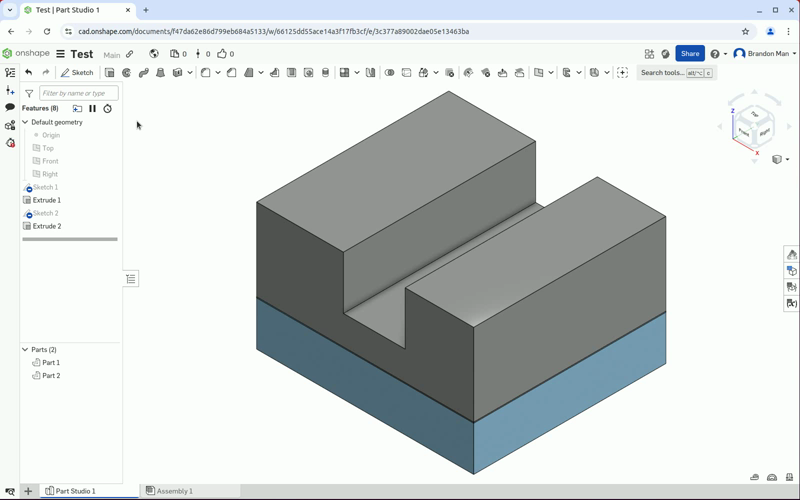
mouse_move(73, 189)
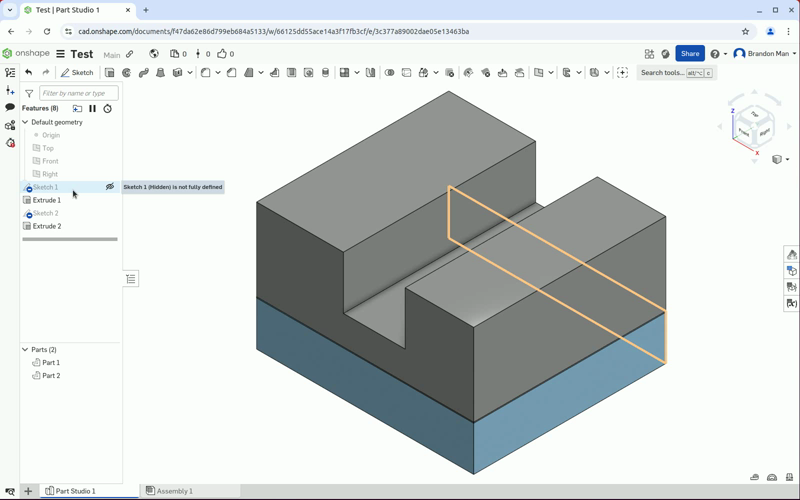
click(73, 189)